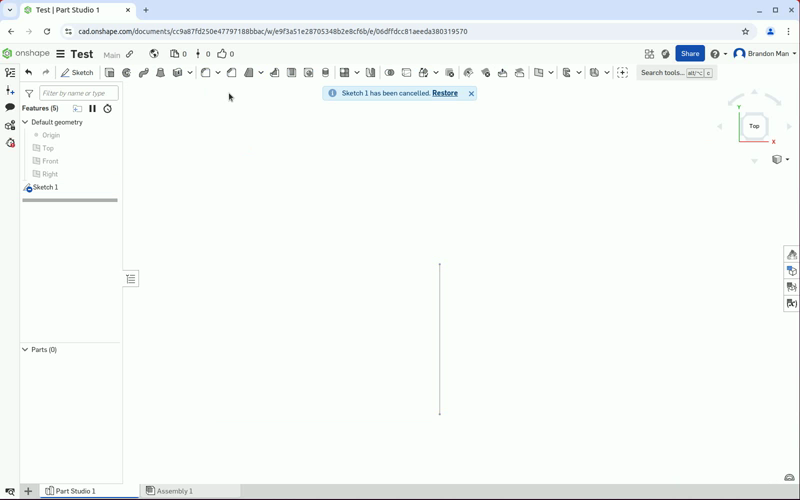
key(shift+h)
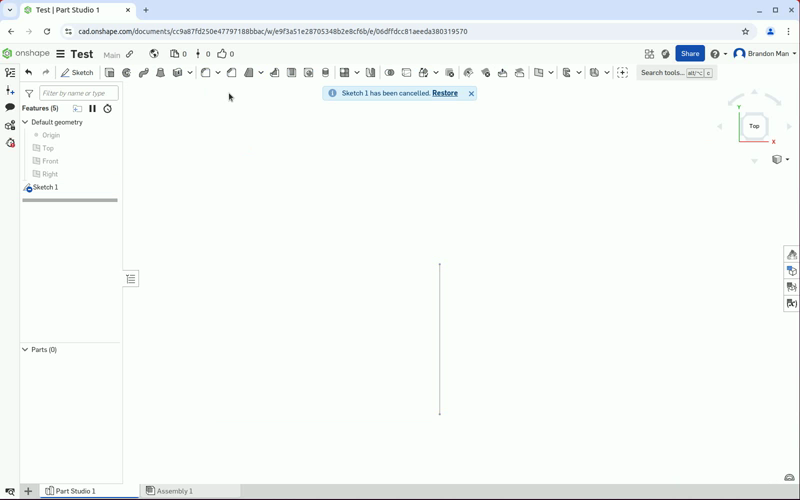
key(shift+s)
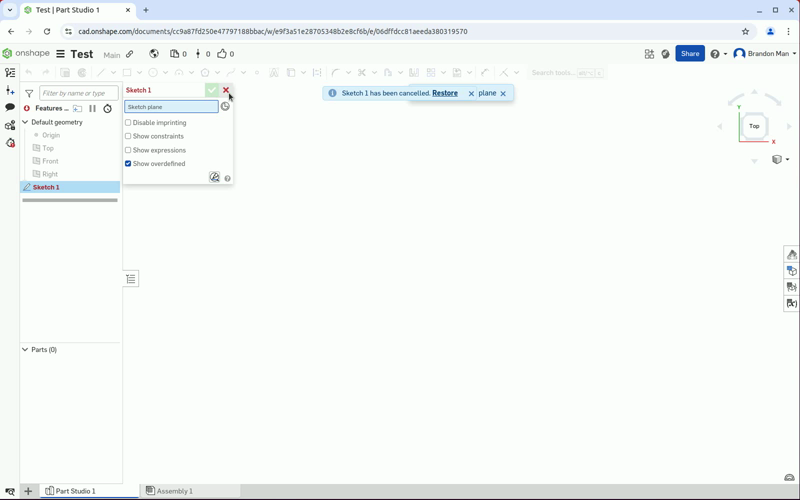
mouse_move(73, 150)
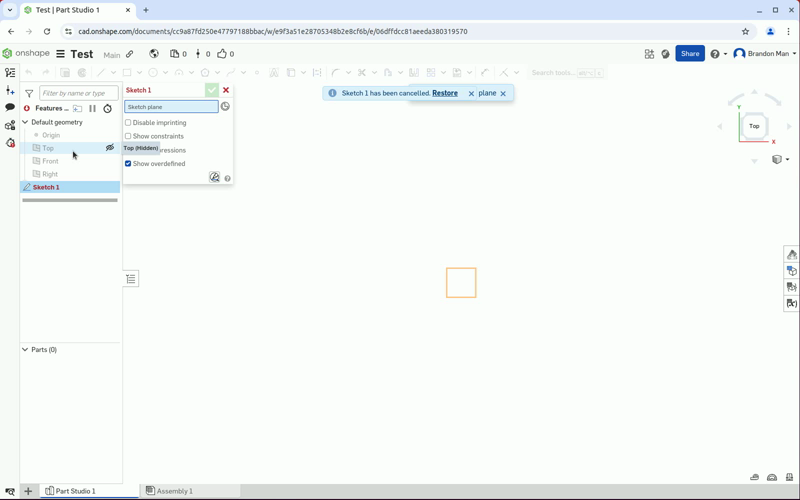
click(73, 150)
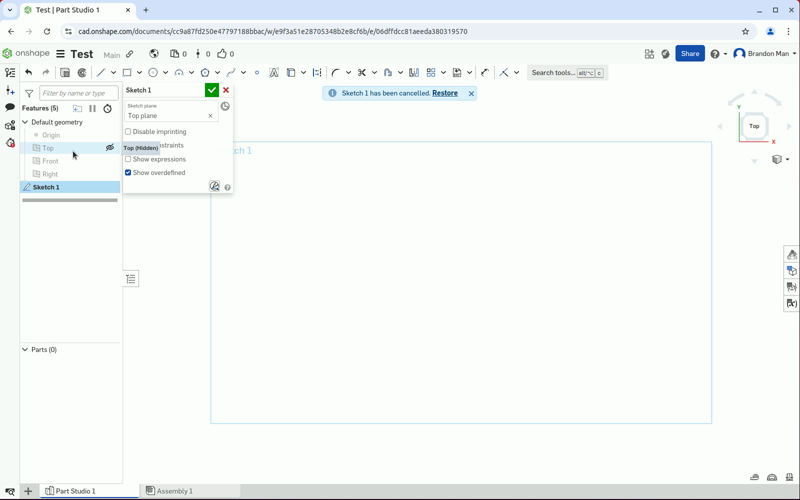
mouse_move(73, 352)
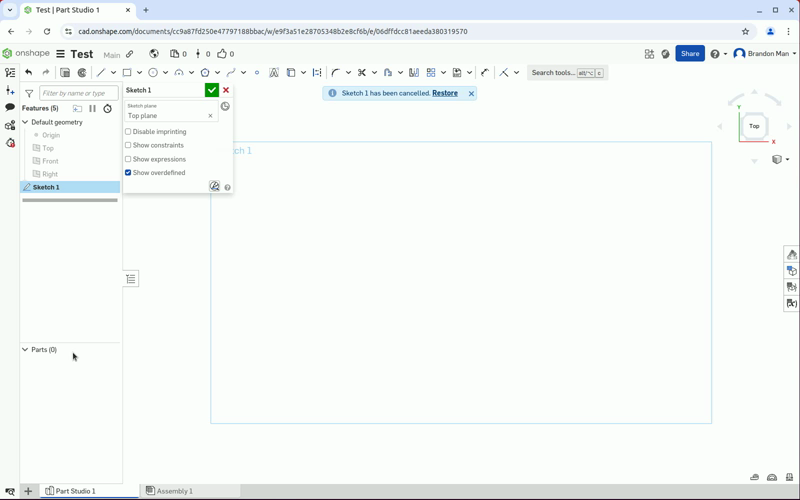
key(y)
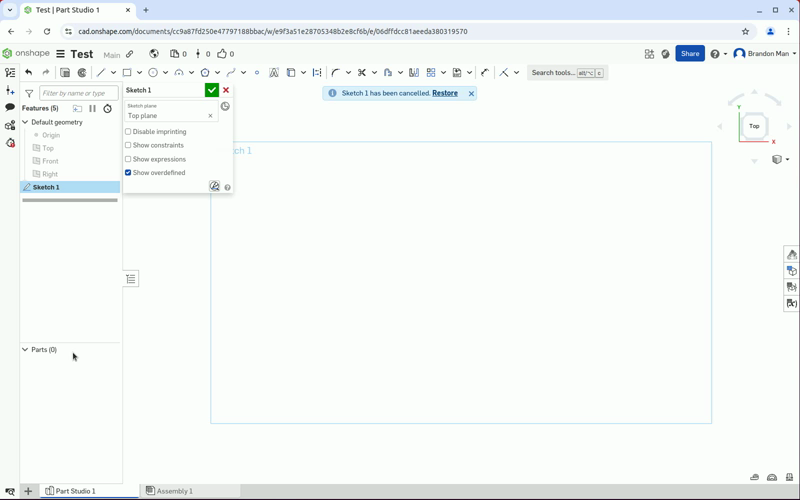
key(l)
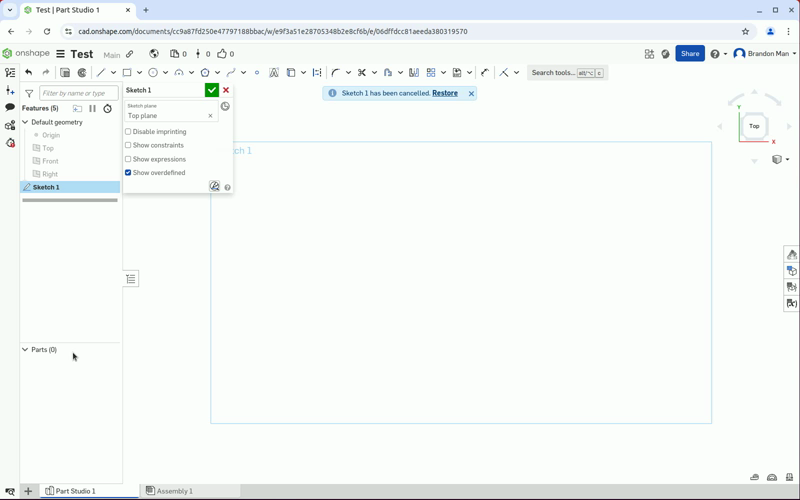
key_down(shift)
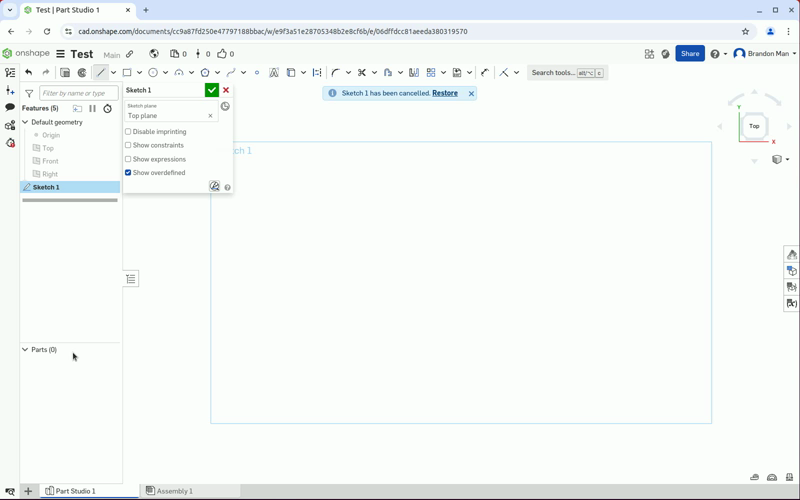
mouse_move(359, 327)
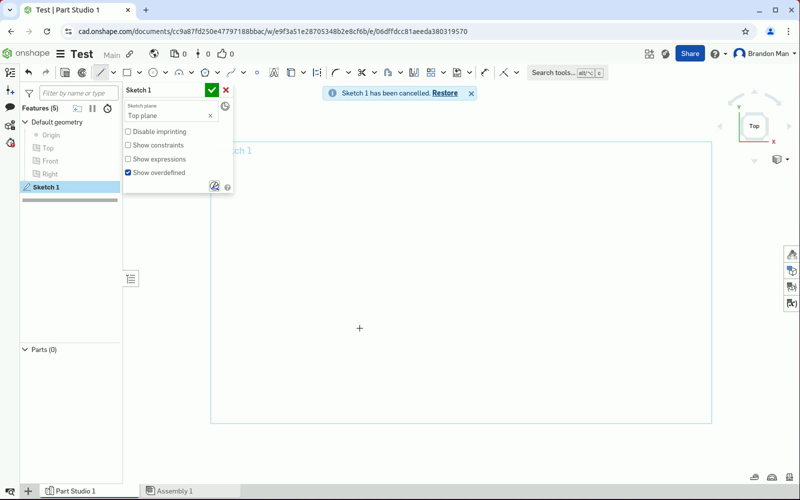
click(359, 327)
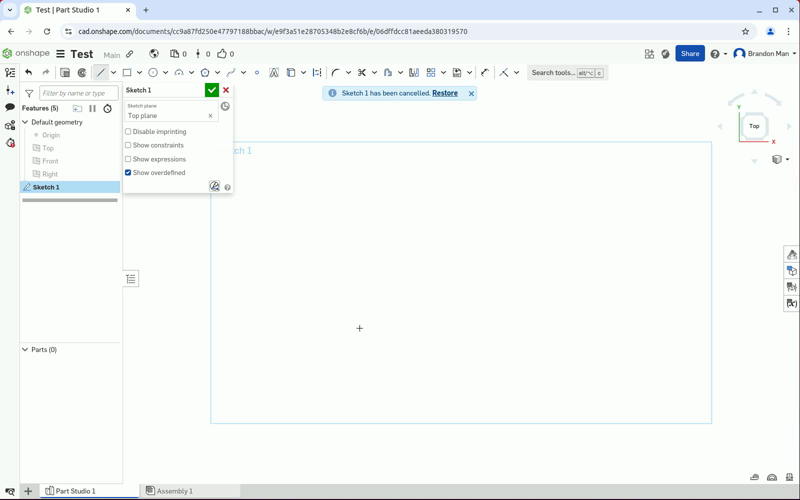
key_up(shift)
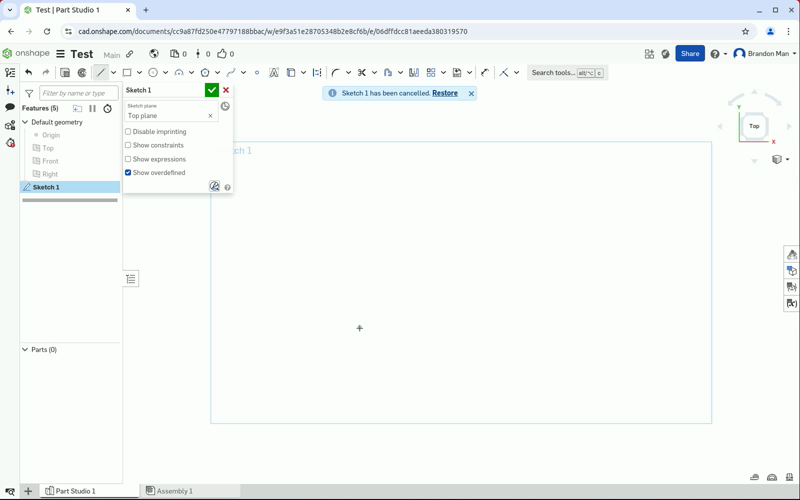
key_down(shift)
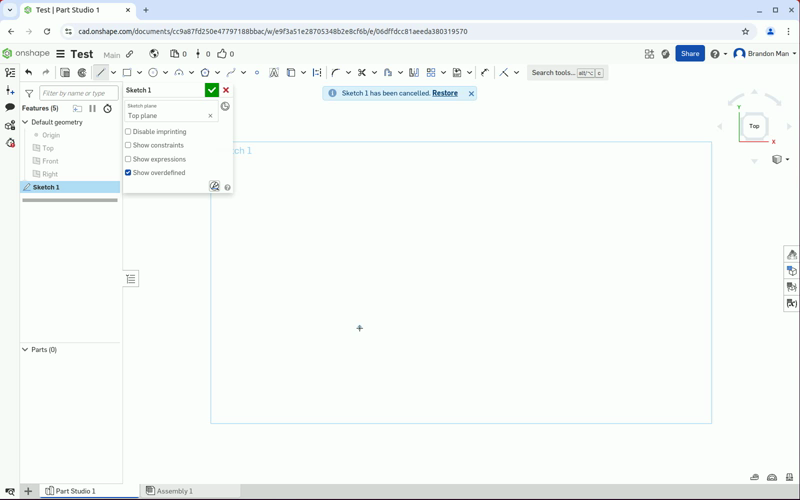
mouse_move(561, 327)
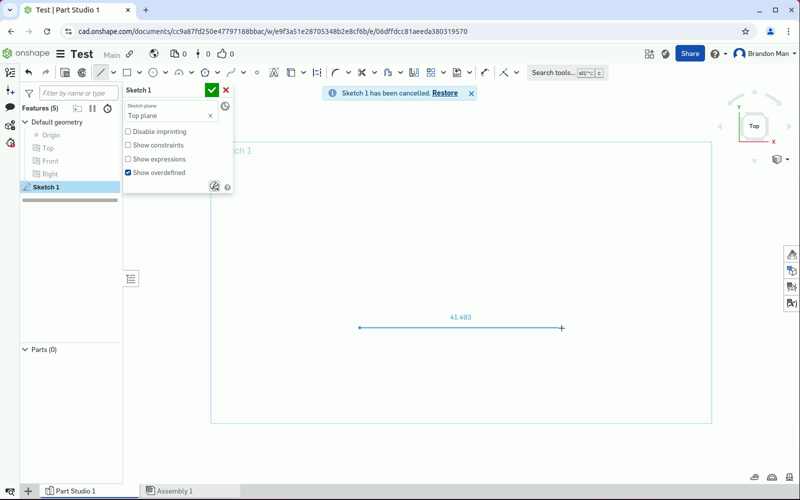
click(561, 327)
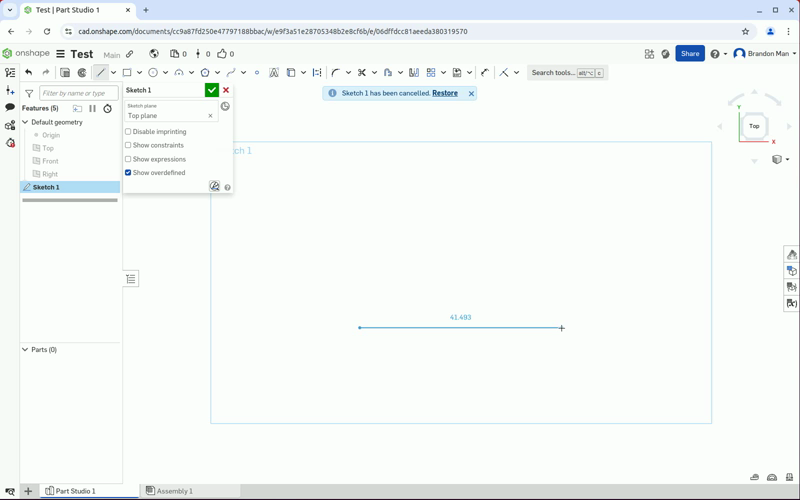
key_up(shift)
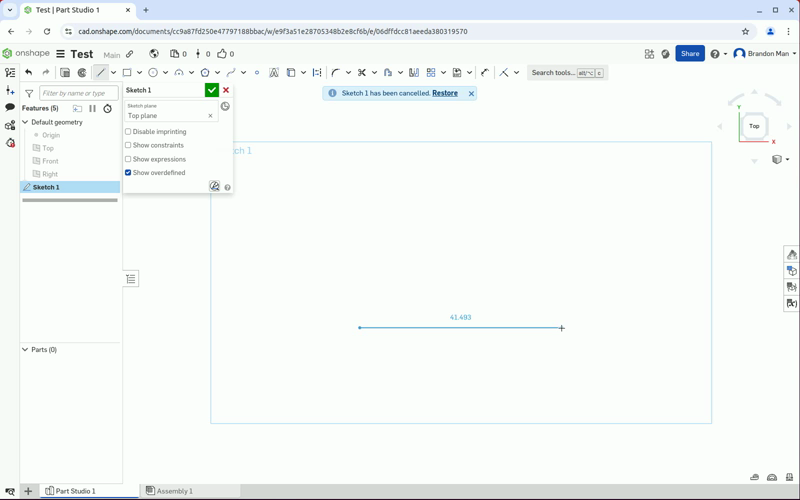
key_down(shift)
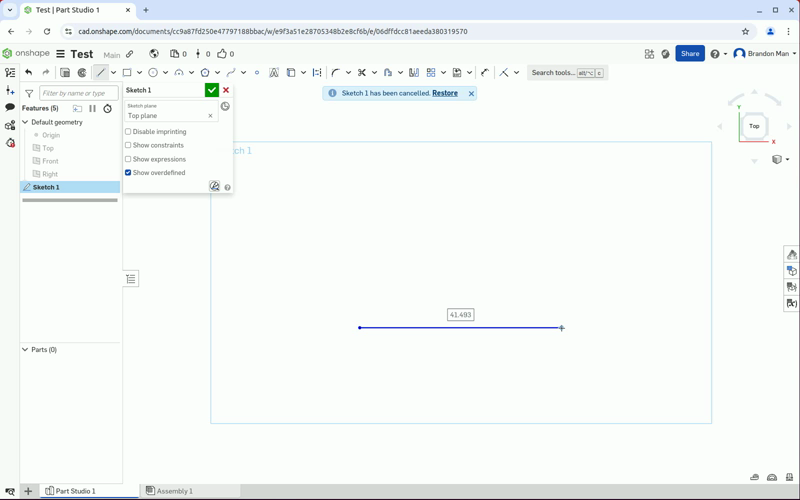
mouse_move(561, 238)
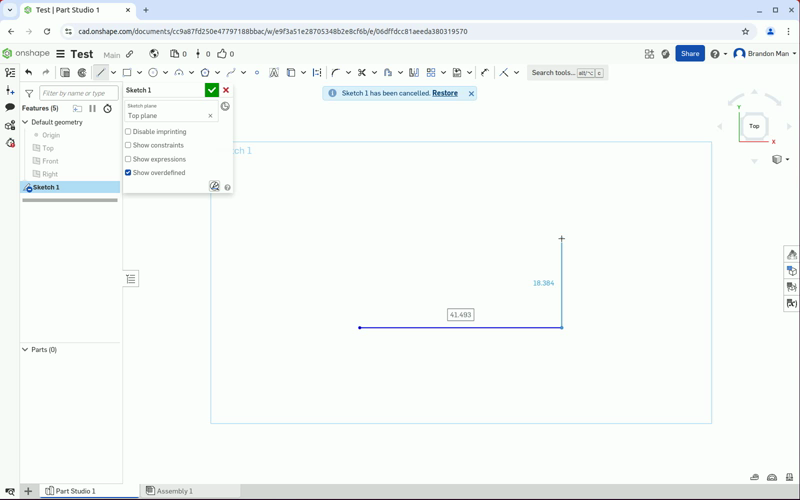
click(561, 238)
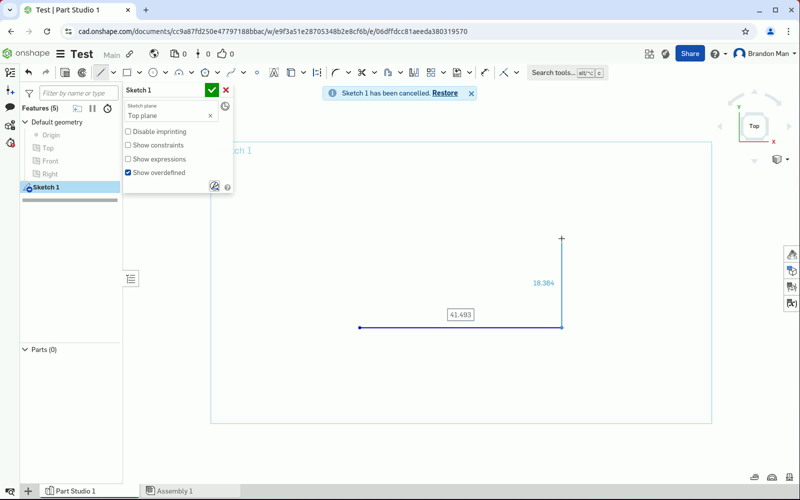
key_up(shift)
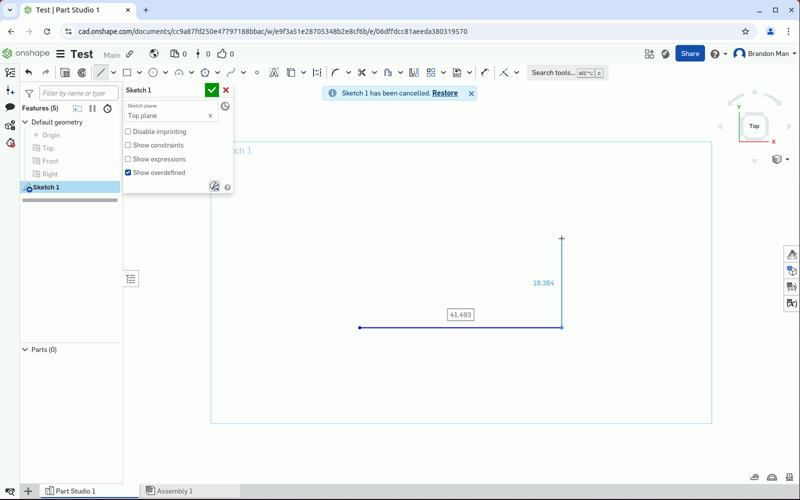
key_down(shift)
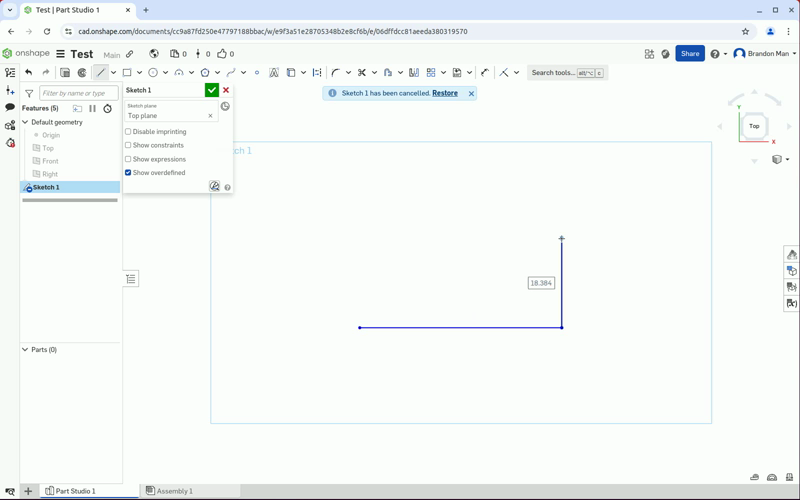
mouse_move(359, 238)
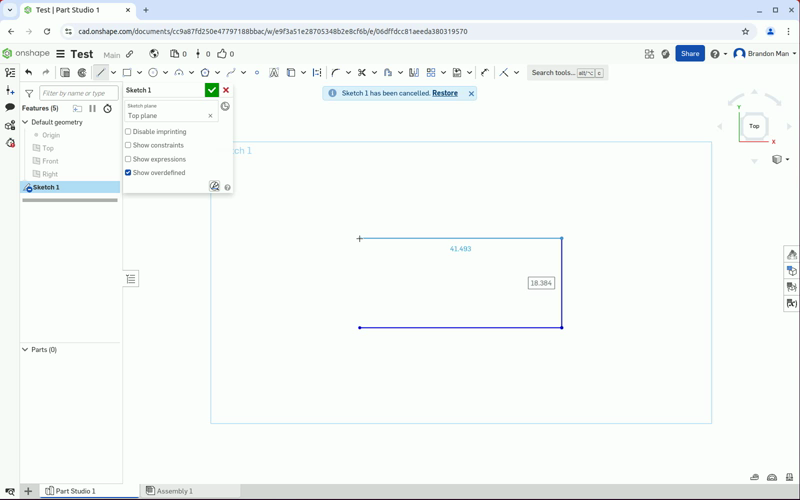
click(359, 238)
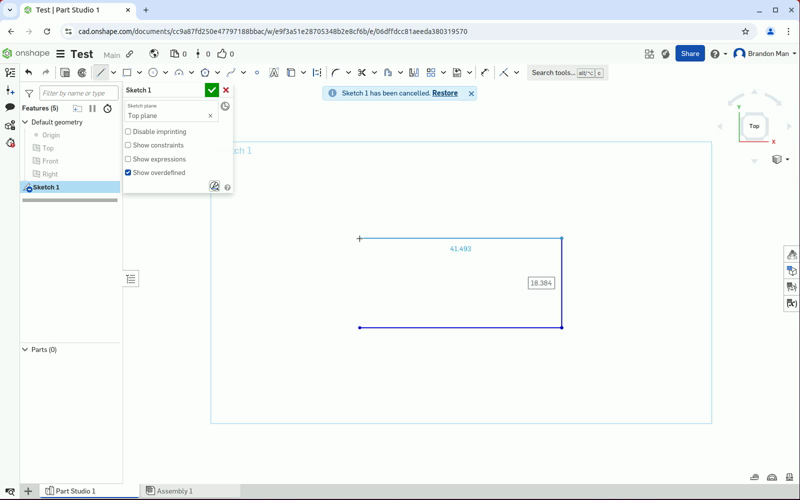
key_up(shift)
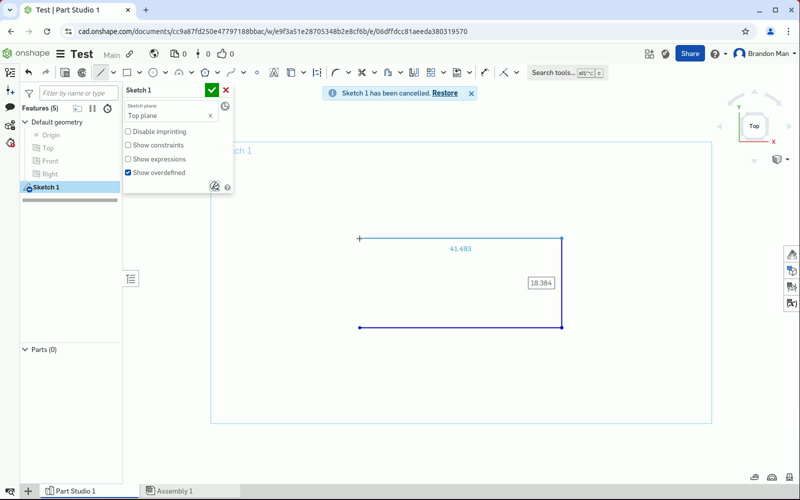
key_down(shift)
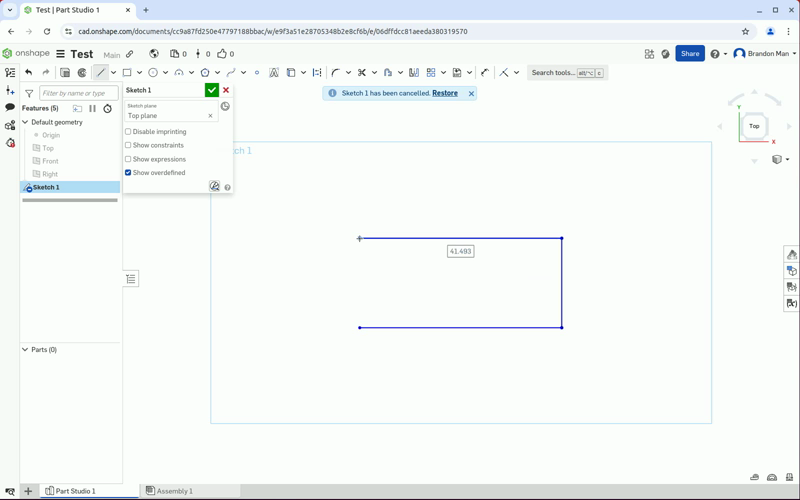
mouse_move(359, 327)
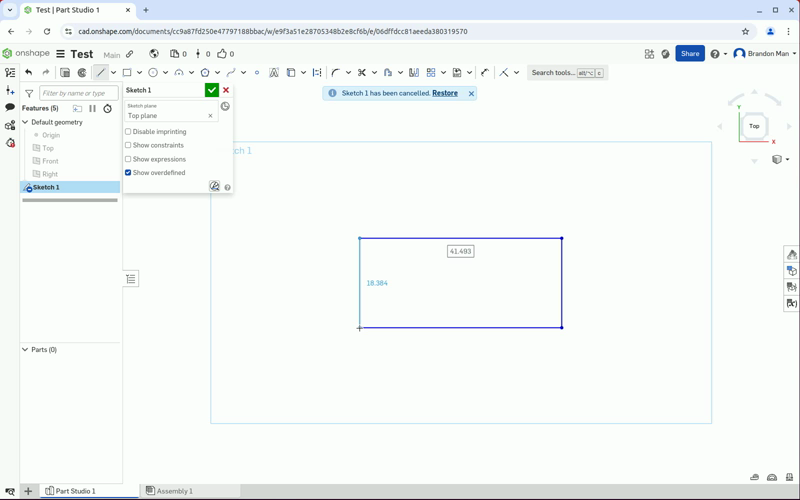
key_up(shift)
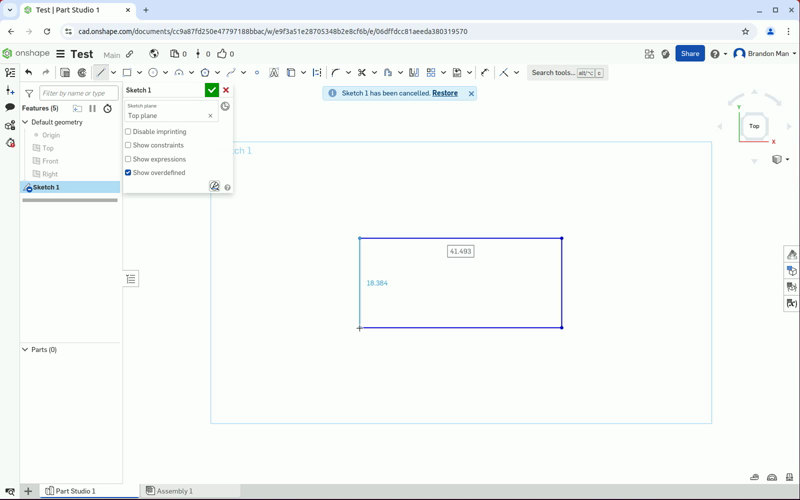
click(359, 327)
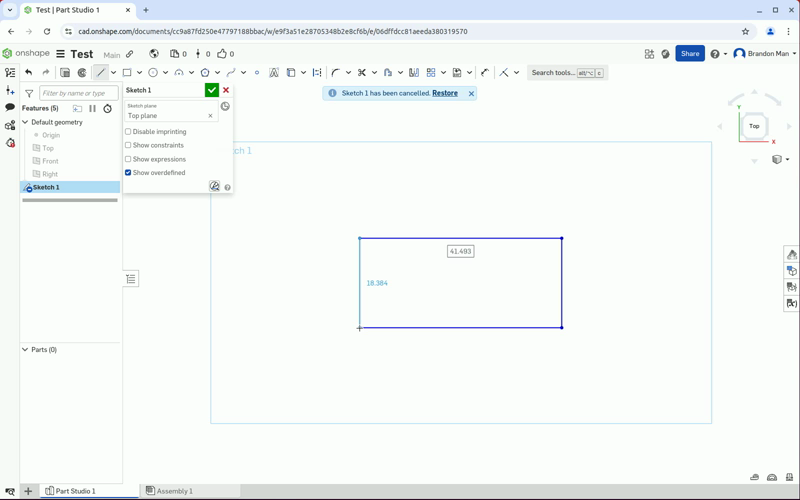
key(esc)
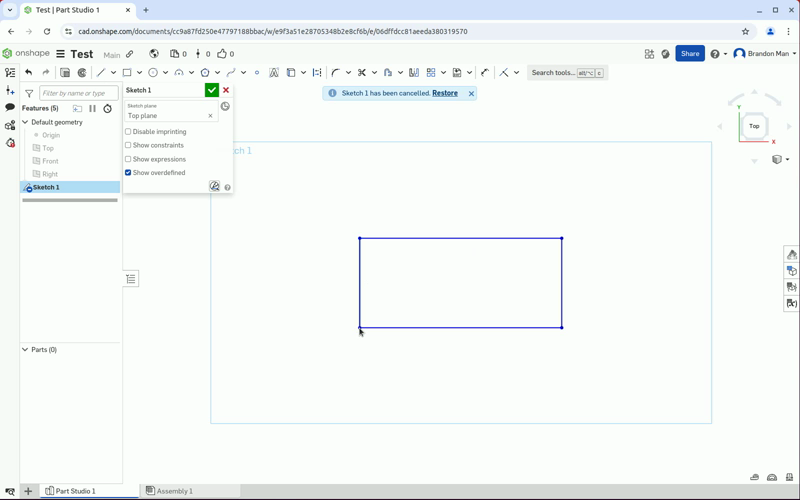
mouse_move(392, 257)
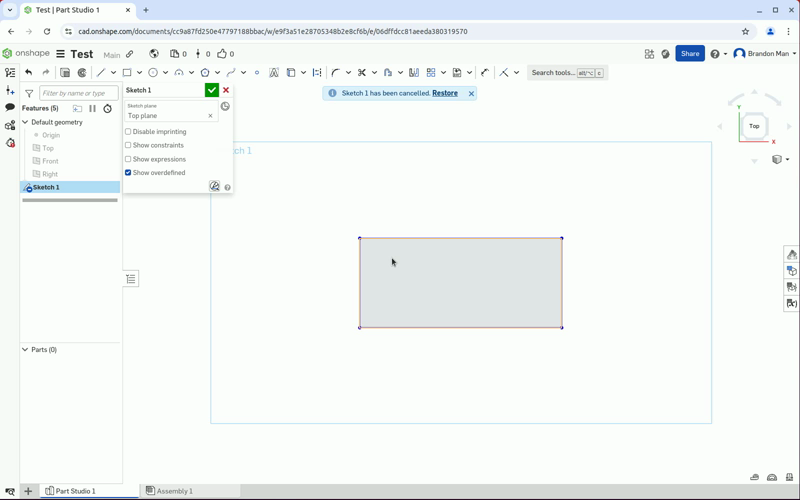
click(392, 257)
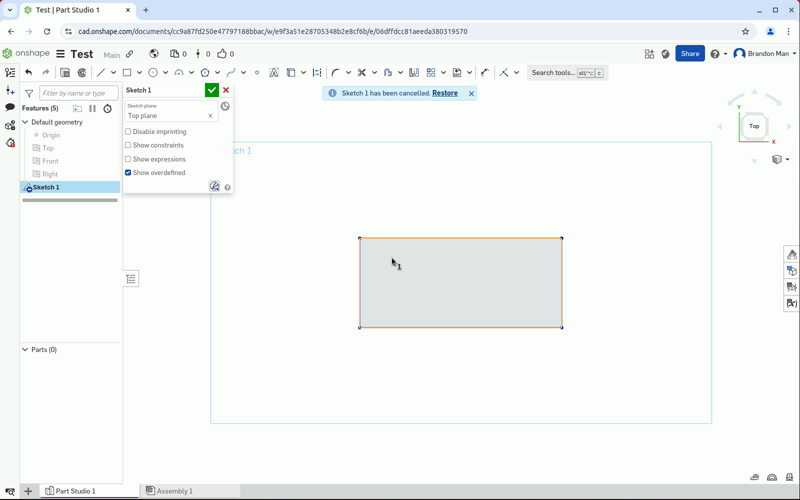
mouse_move(73, 352)
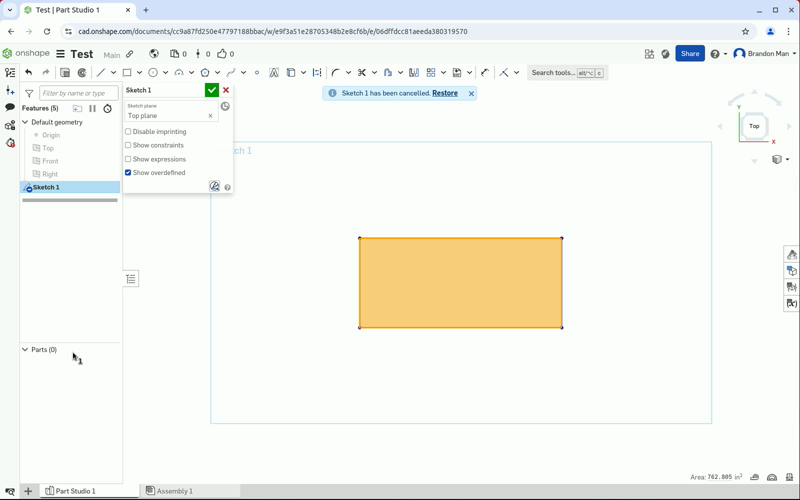
key(shift+y)
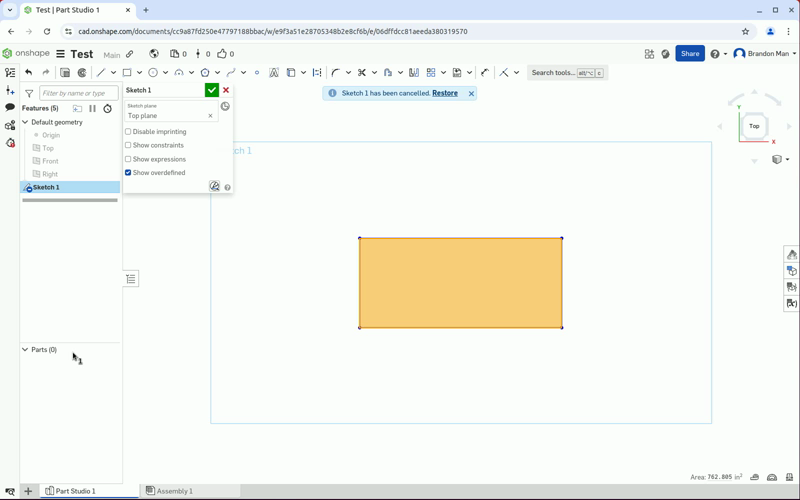
key(shift+e)
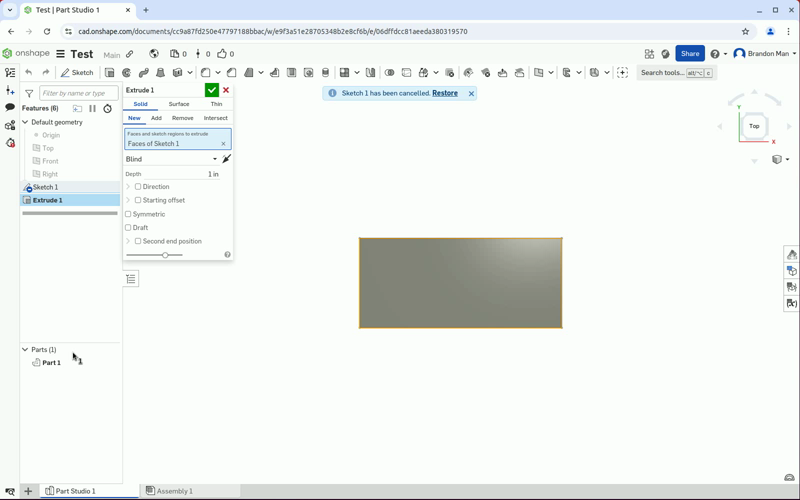
mouse_move(143, 106)
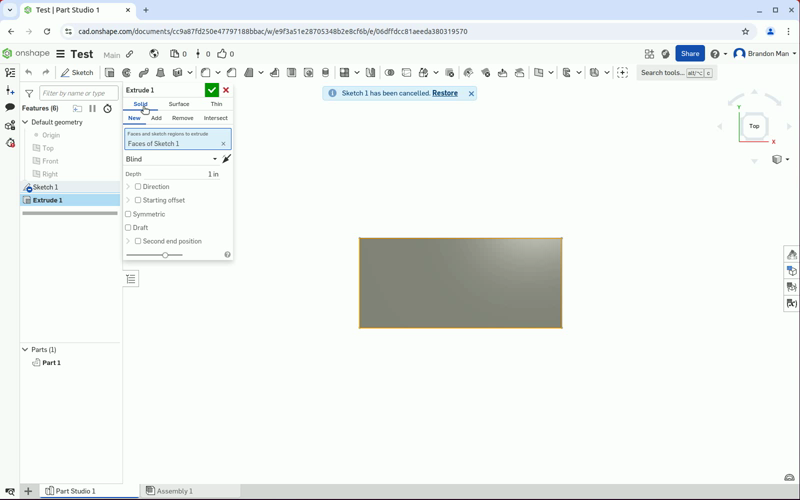
click(143, 106)
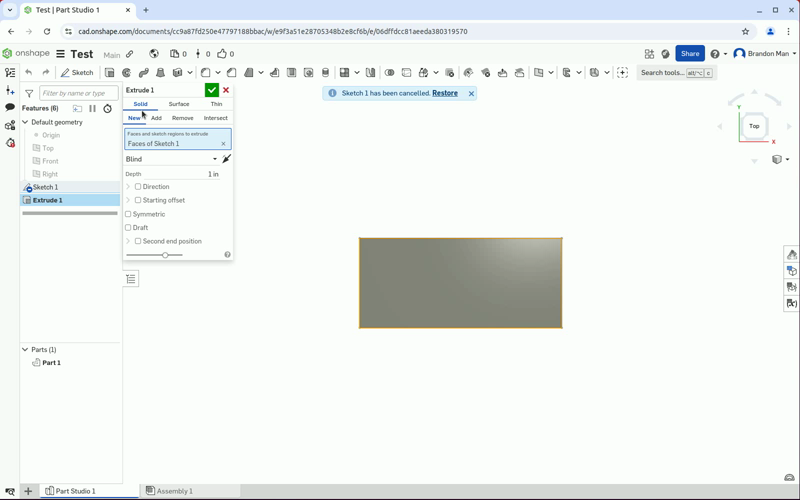
mouse_move(137, 120)
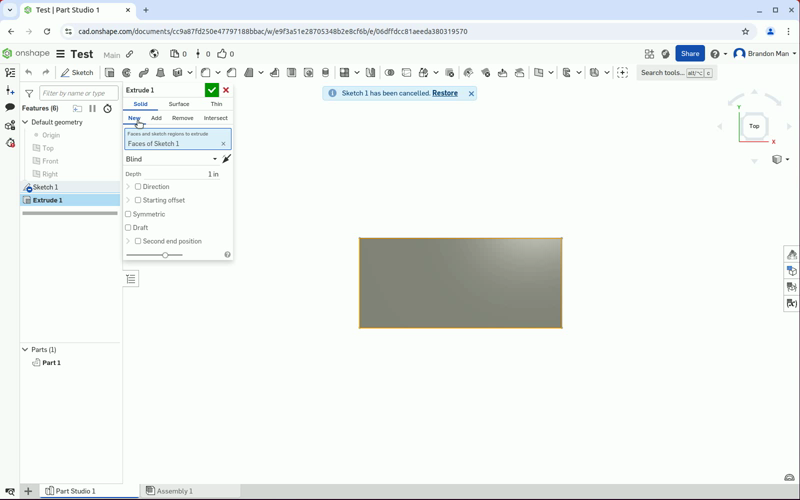
click(137, 120)
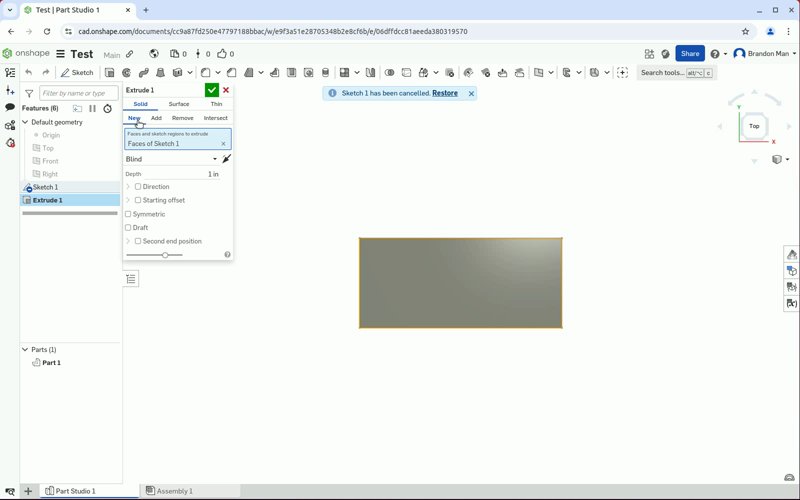
key(tab, 4)
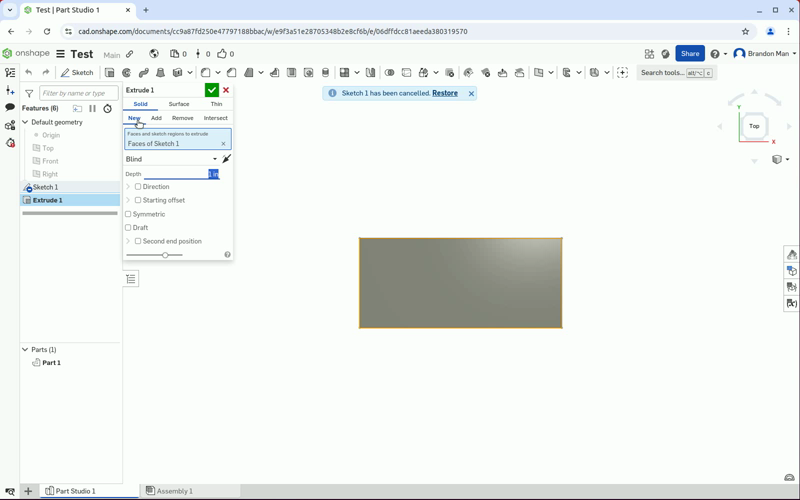
text(2.407)
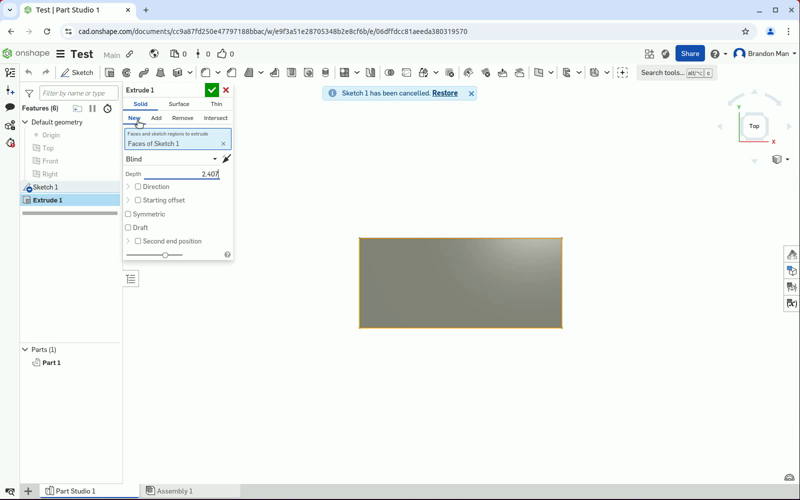
key(enter)
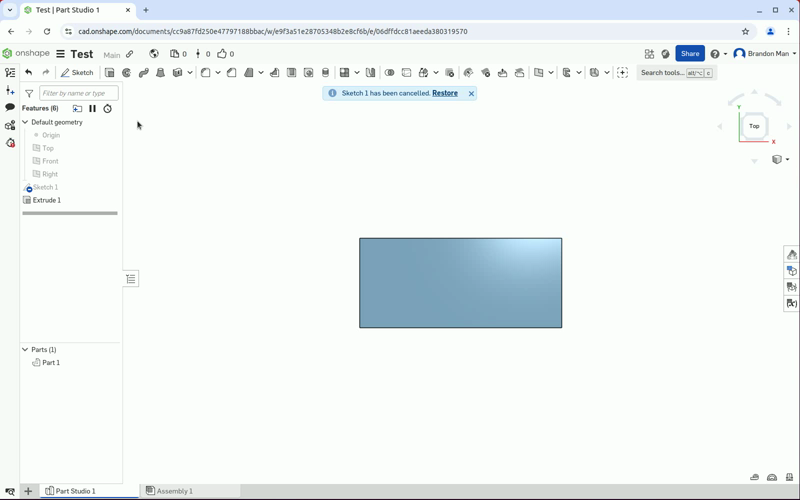
key(shift+h)
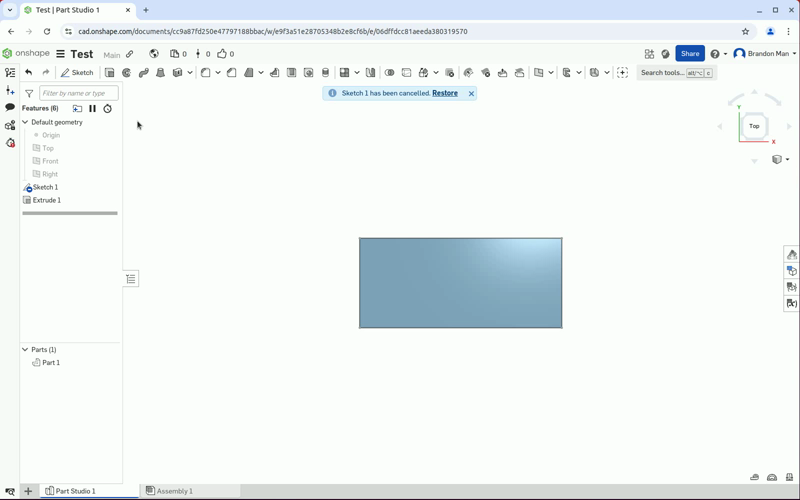
key(shift+h)
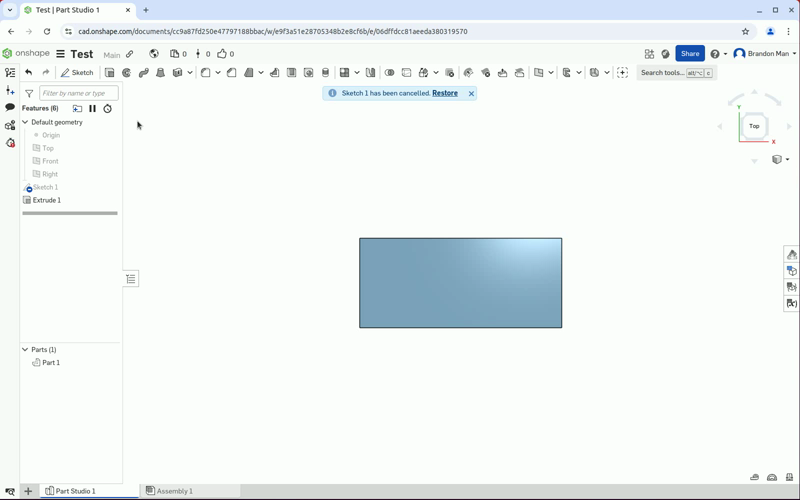
mouse_move(73, 189)
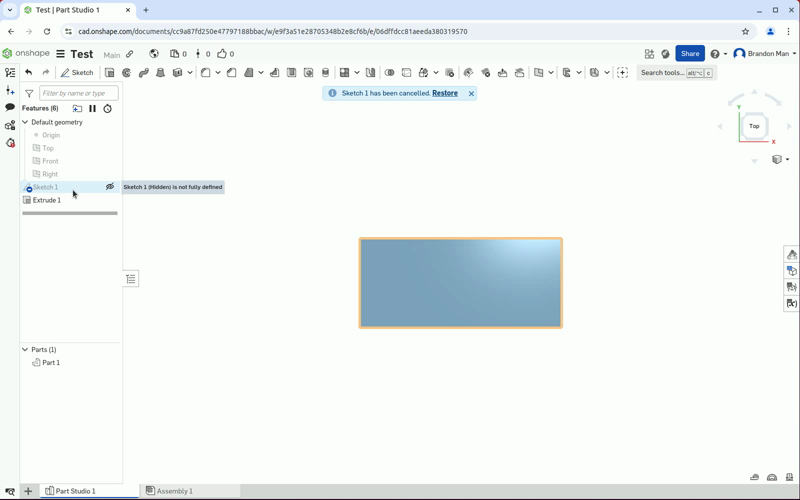
click(73, 189)
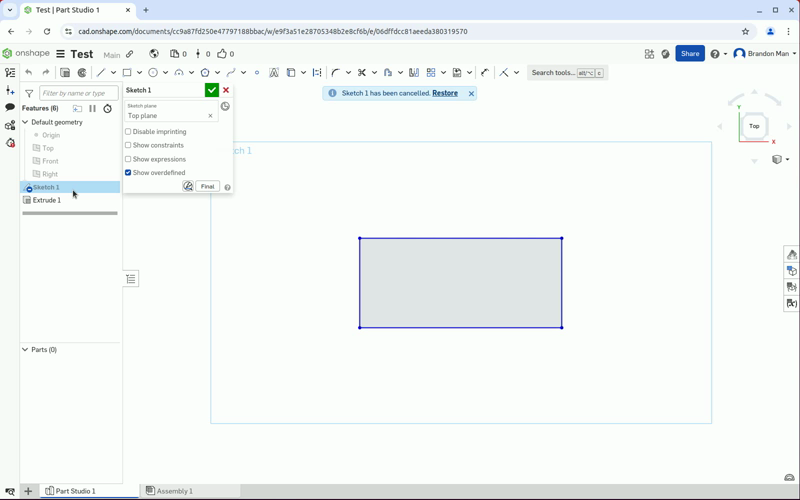
mouse_move(229, 92)
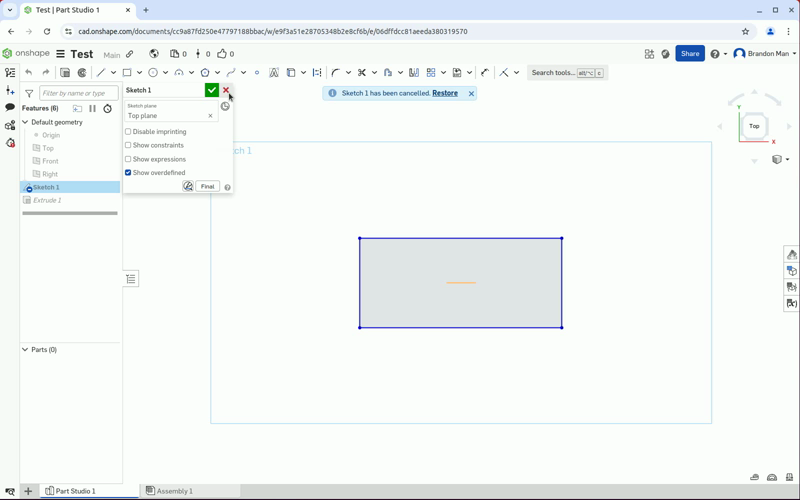
click(229, 92)
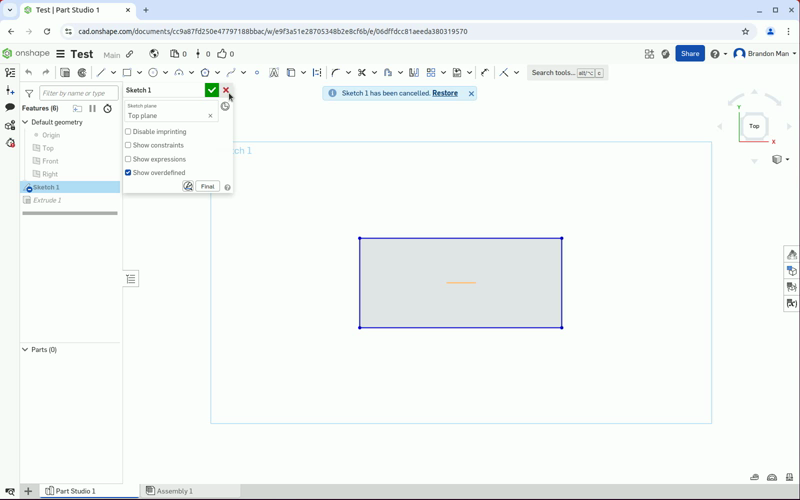
key(shift+s)
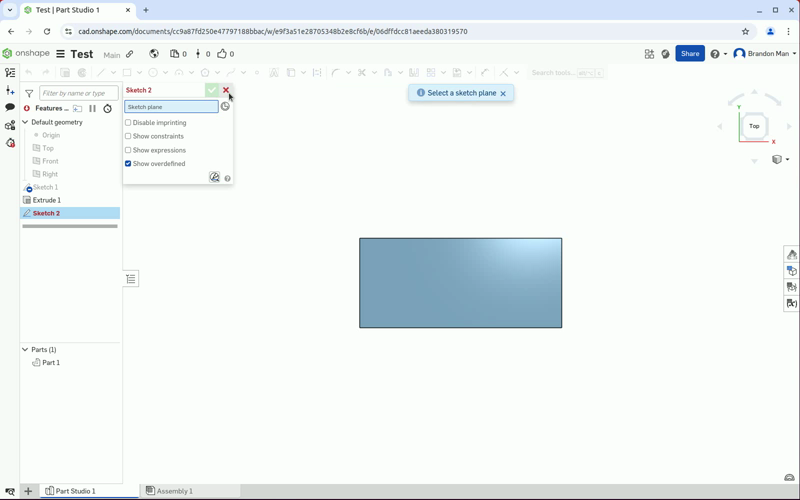
mouse_move(73, 150)
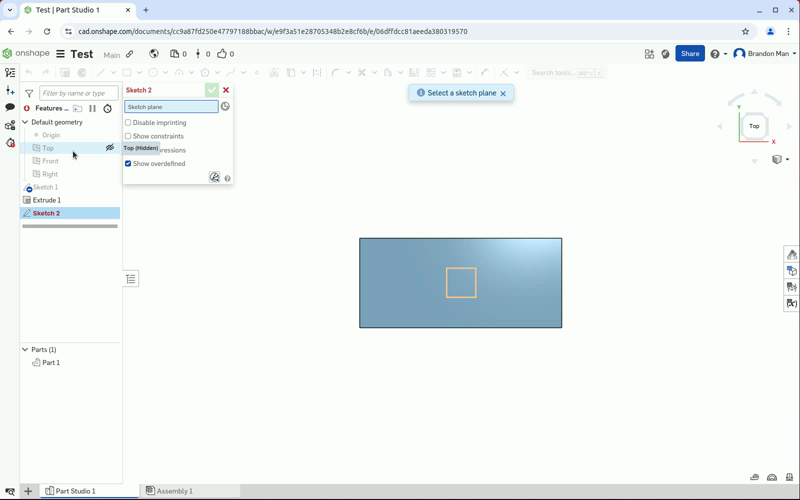
click(73, 150)
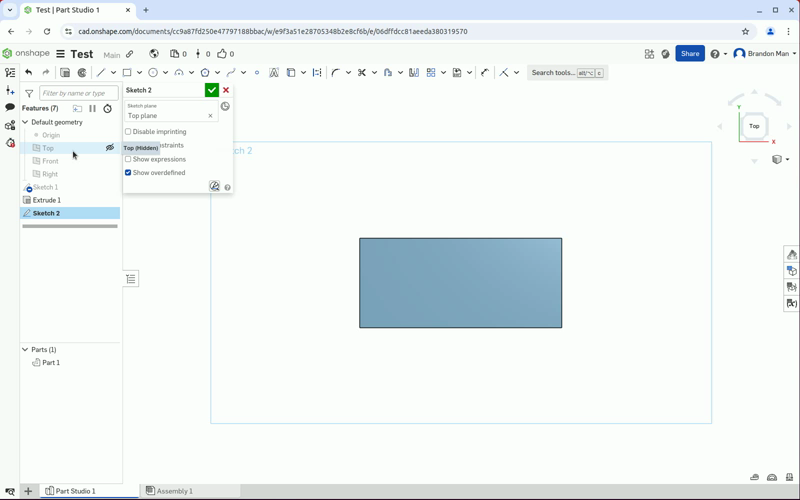
mouse_move(73, 352)
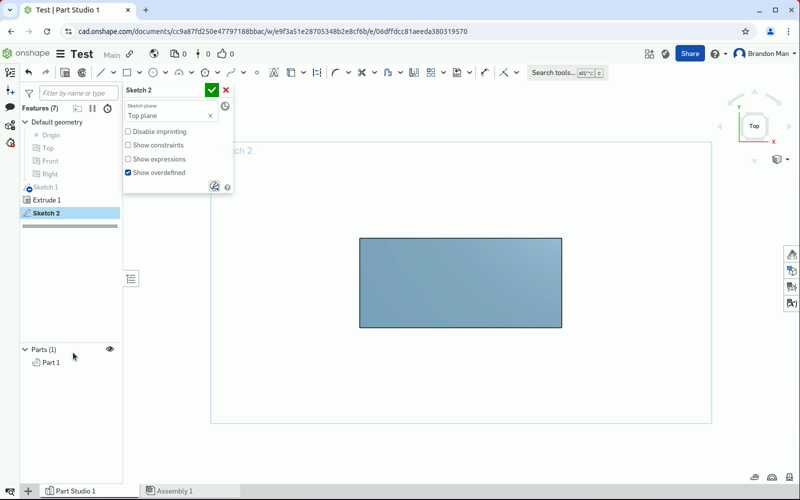
key(y)
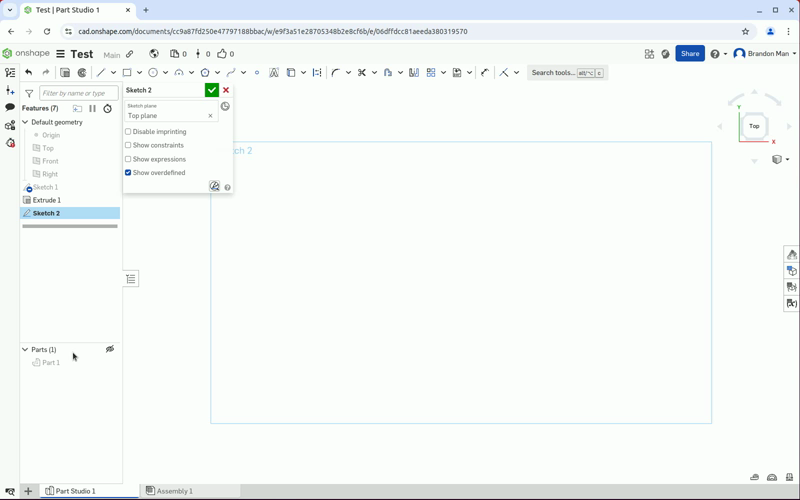
key(l)
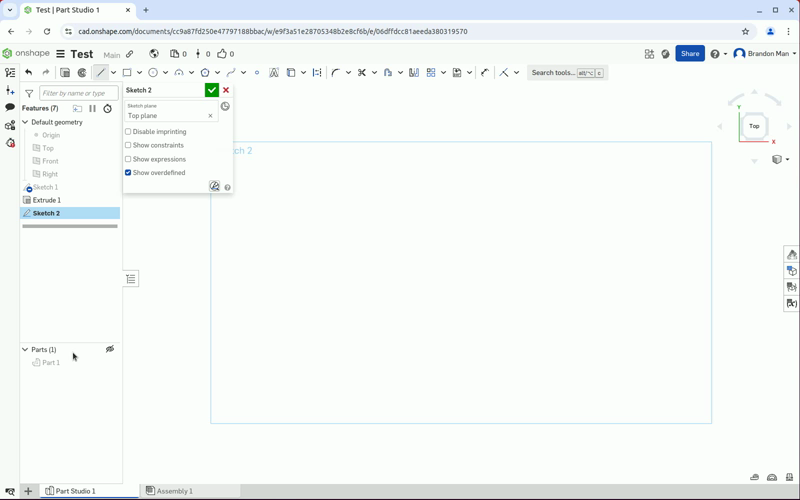
key_down(shift)
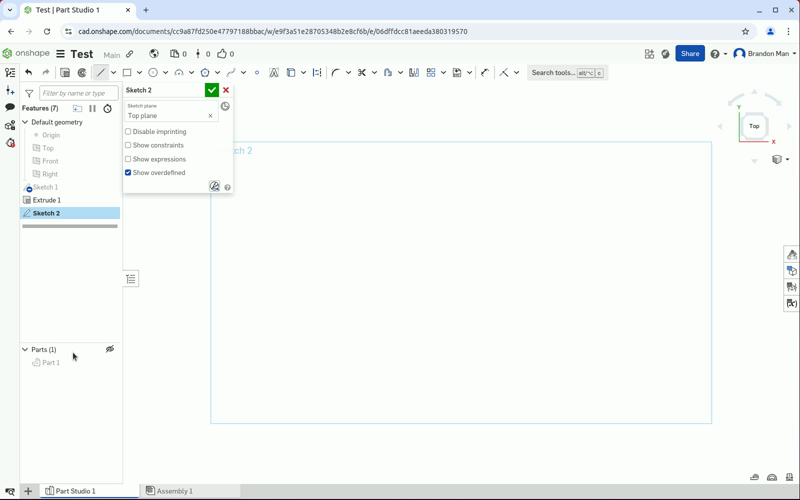
mouse_move(348, 339)
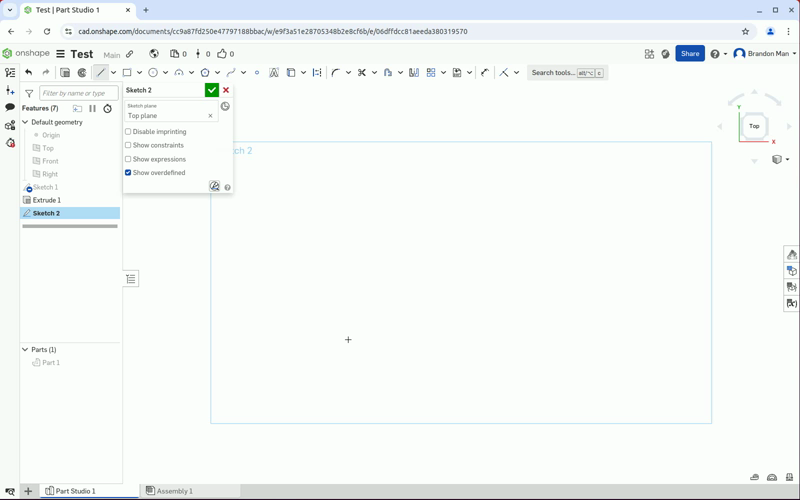
click(348, 339)
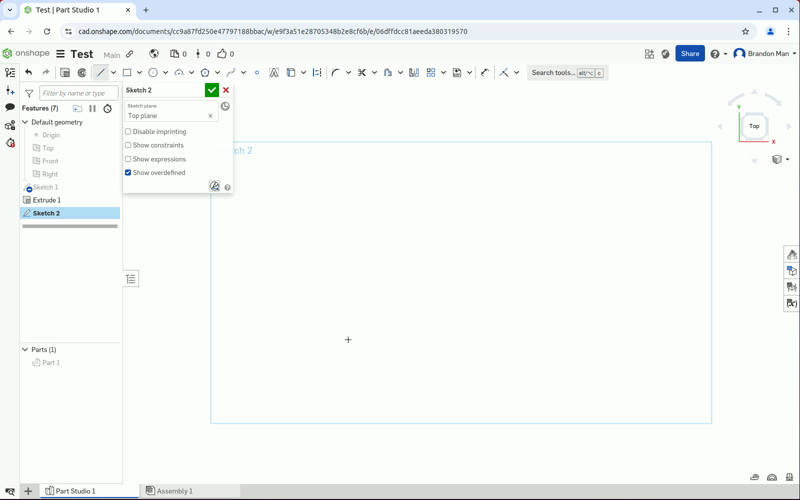
key_up(shift)
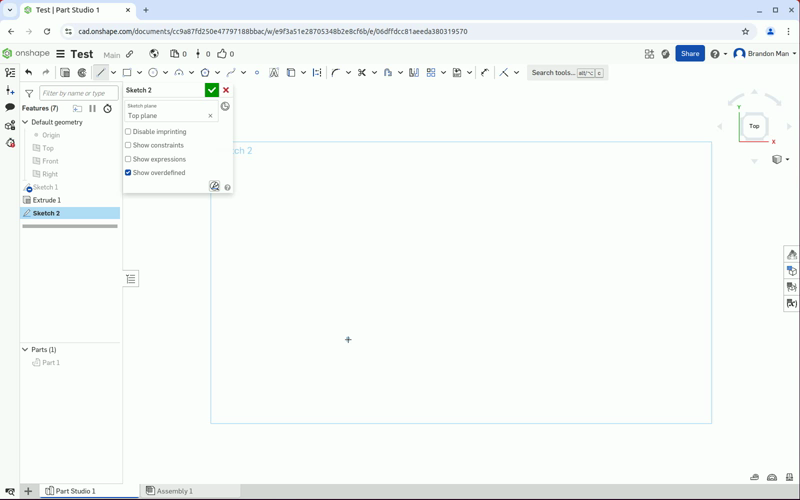
key_down(shift)
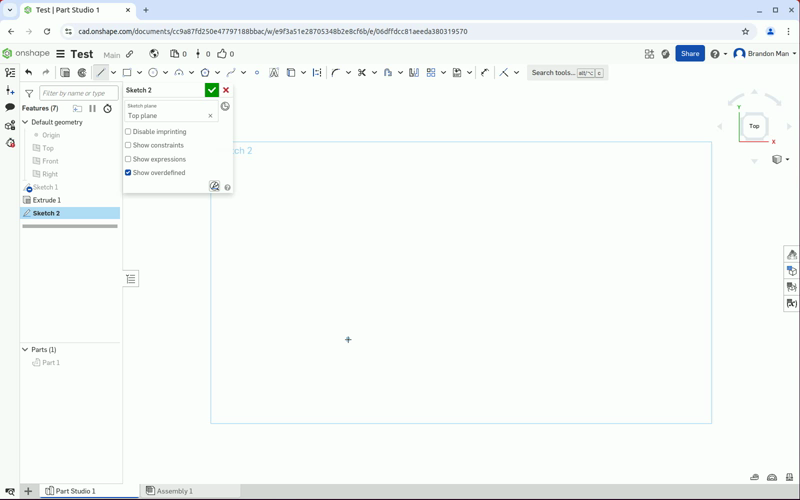
mouse_move(572, 339)
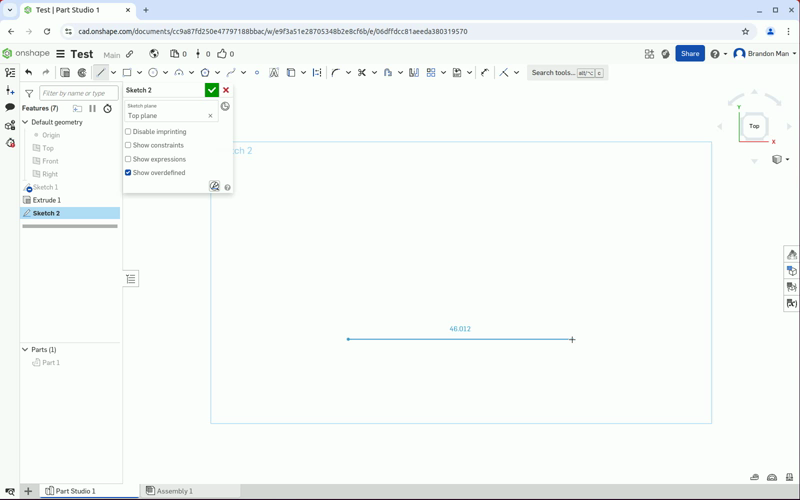
click(572, 339)
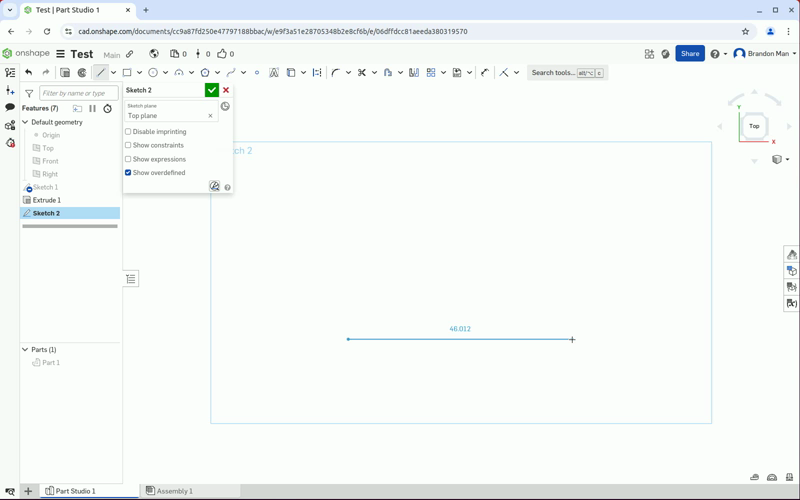
key_up(shift)
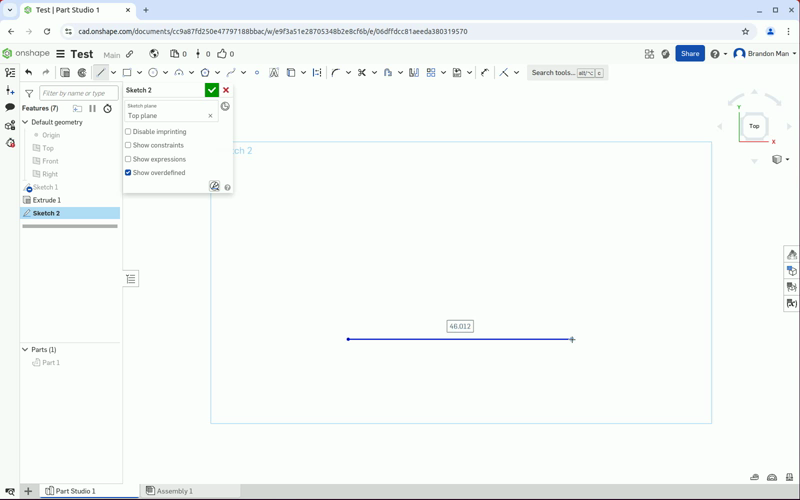
key_down(shift)
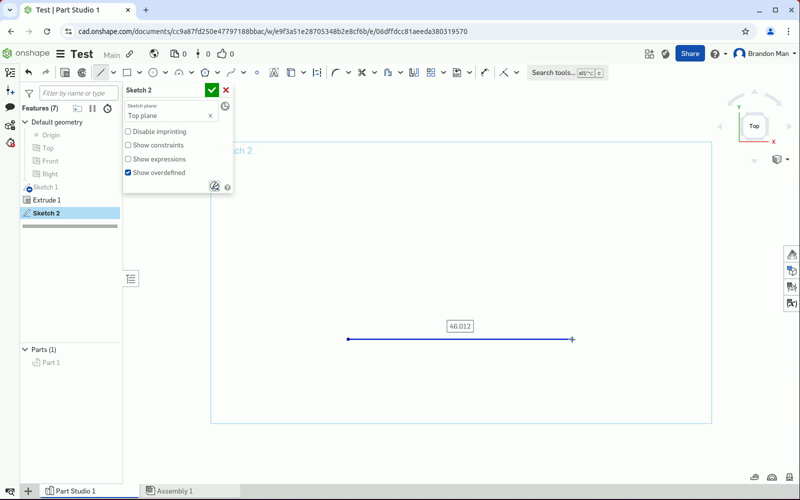
mouse_move(572, 226)
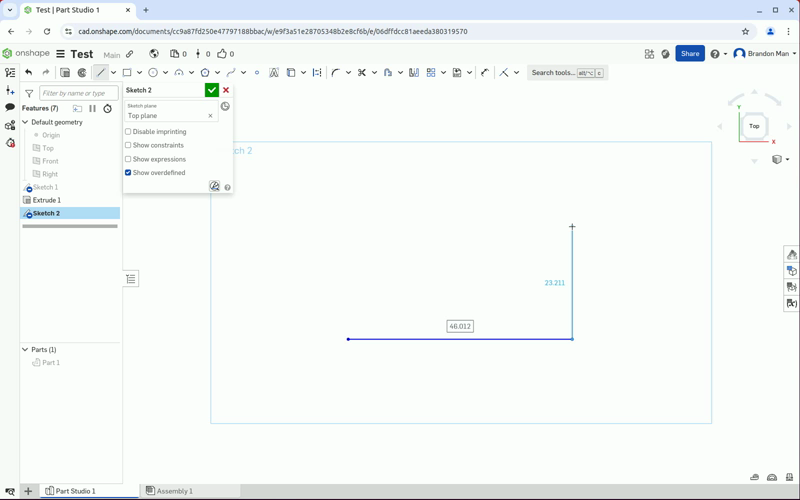
click(572, 226)
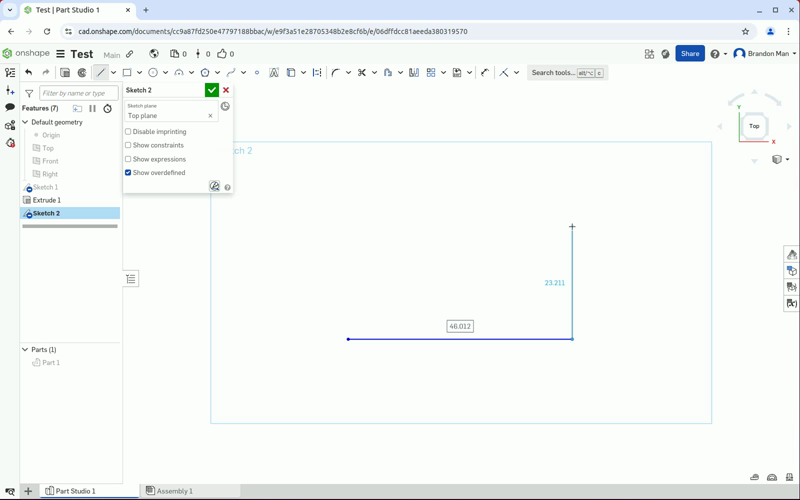
key_up(shift)
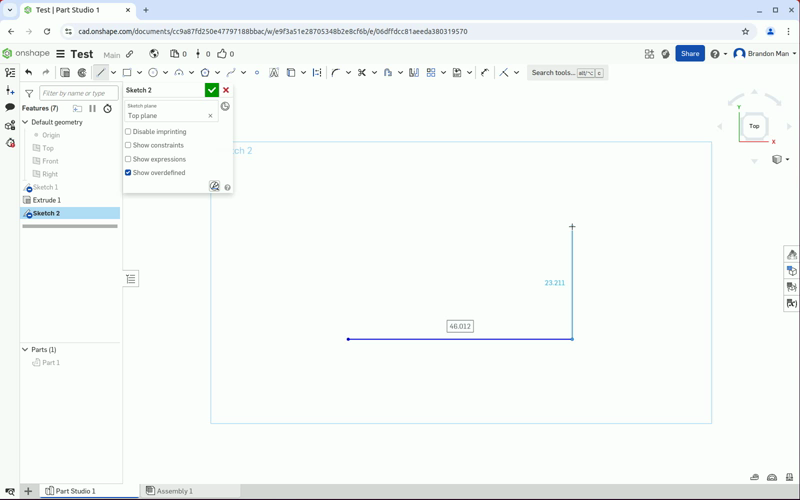
key_down(shift)
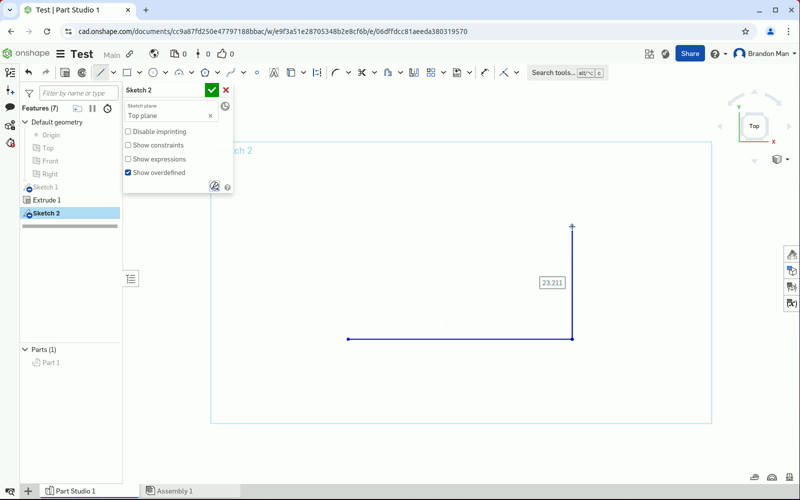
mouse_move(348, 226)
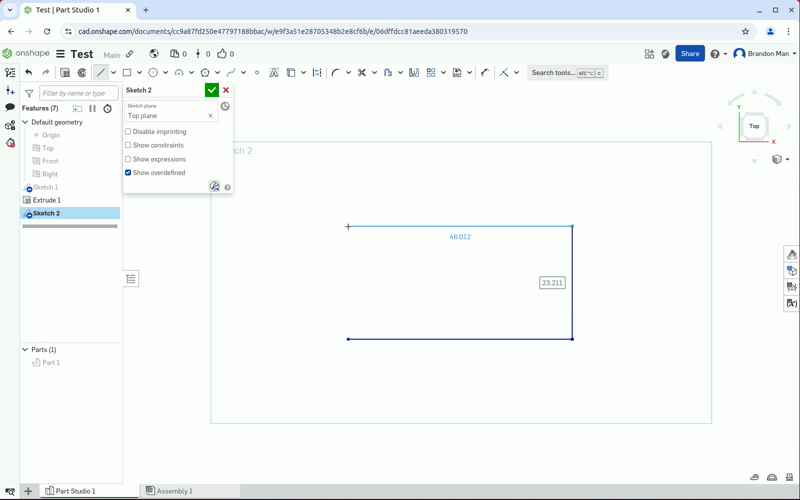
click(348, 226)
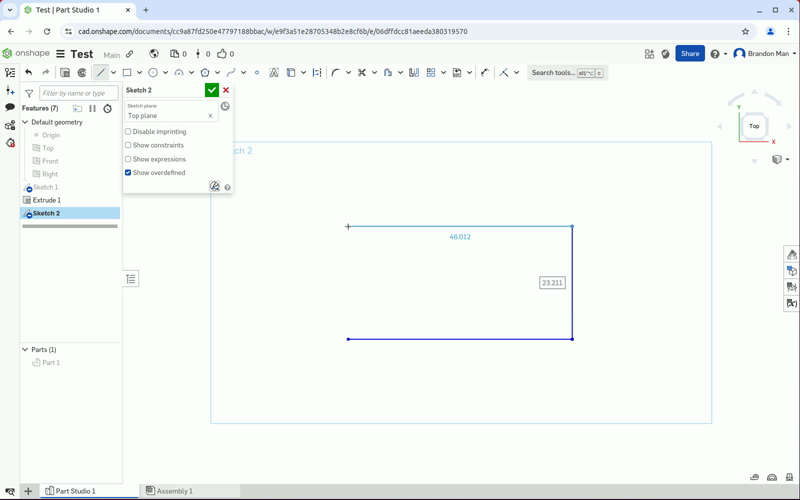
key_up(shift)
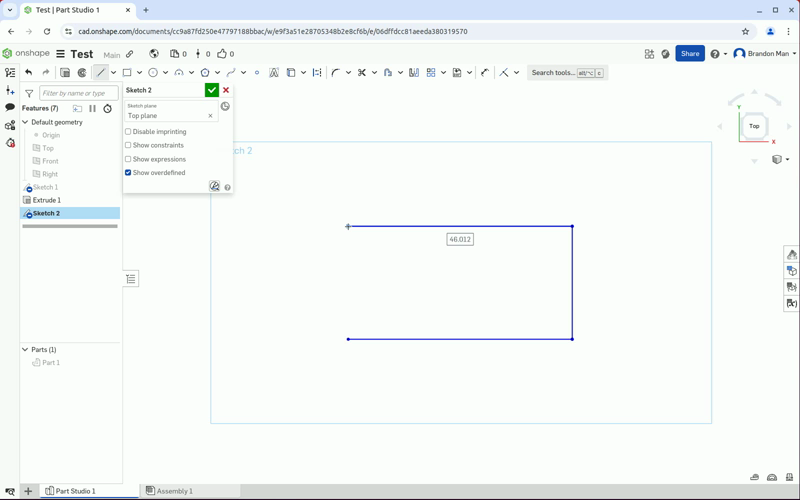
key_down(shift)
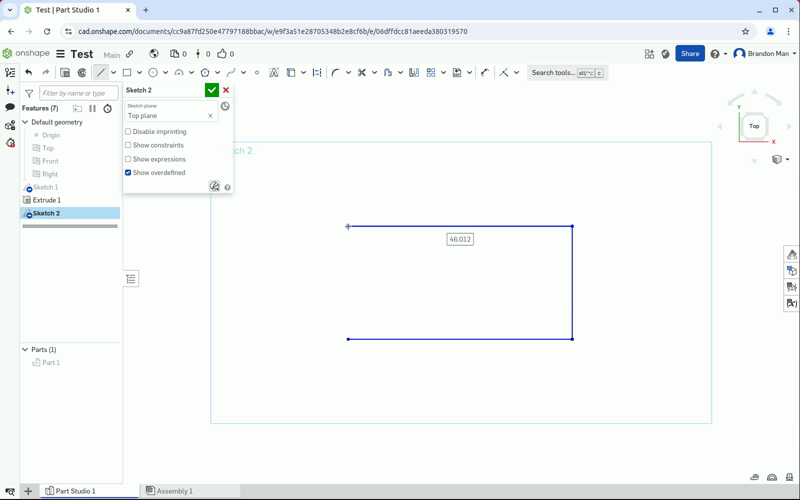
mouse_move(348, 339)
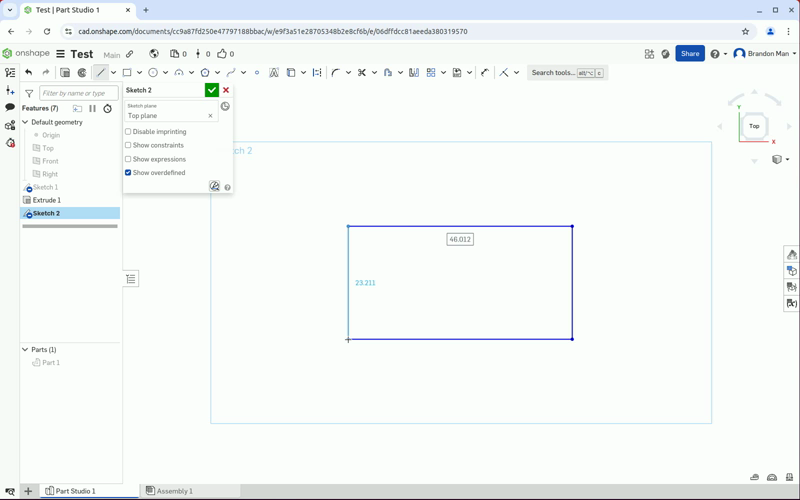
key_up(shift)
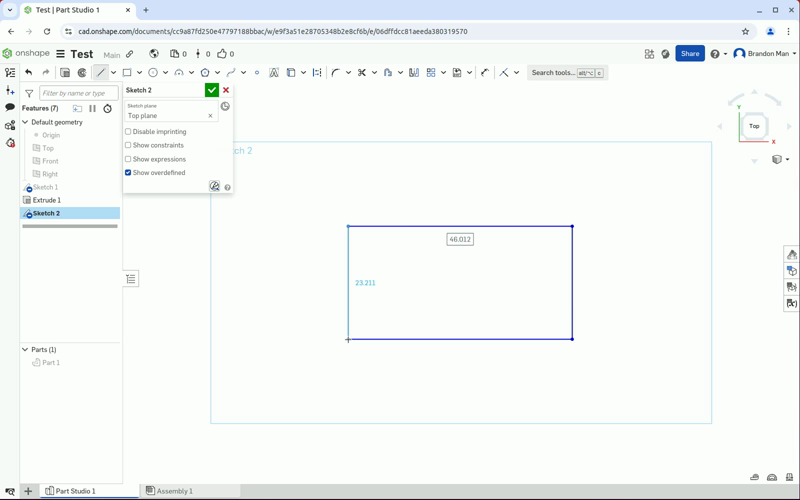
click(348, 339)
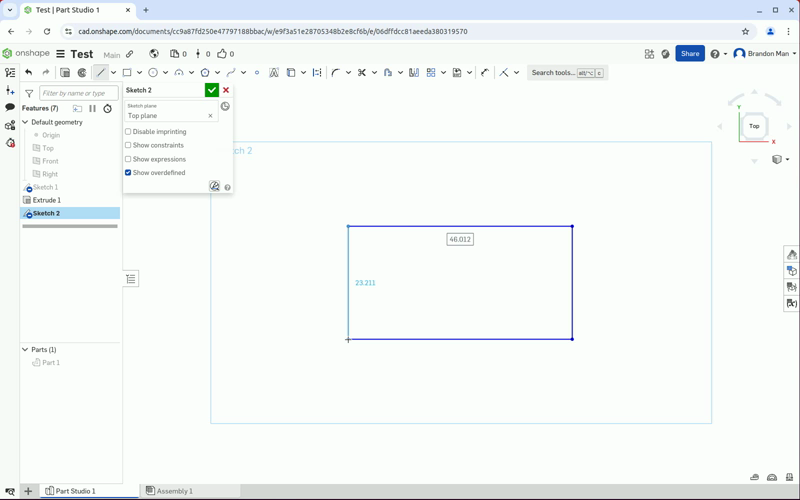
key(esc)
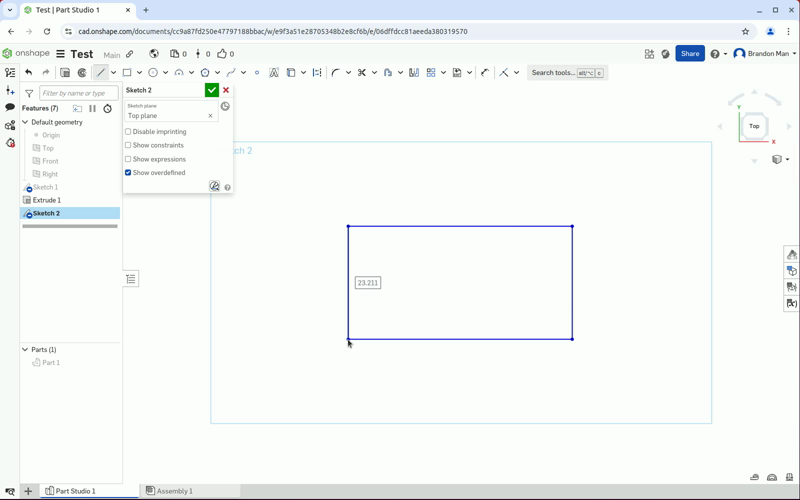
key(l)
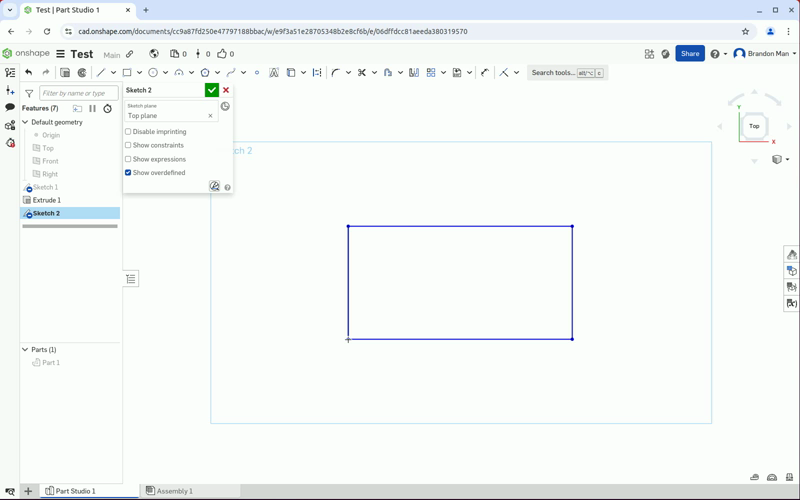
key_down(shift)
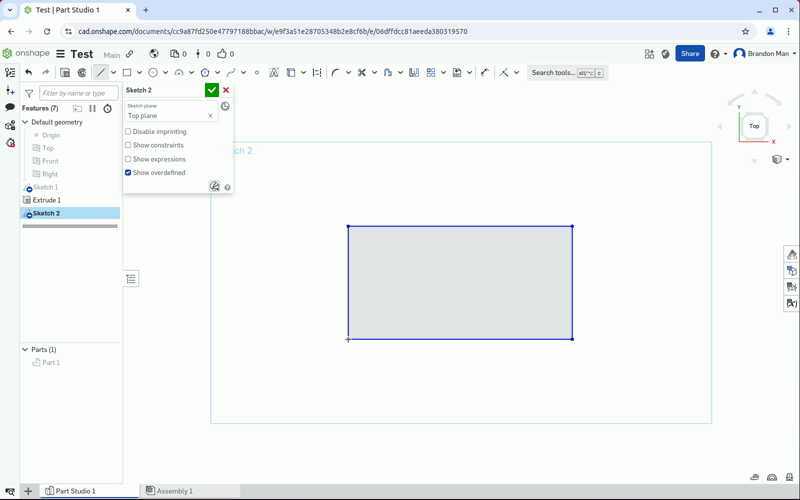
mouse_move(359, 327)
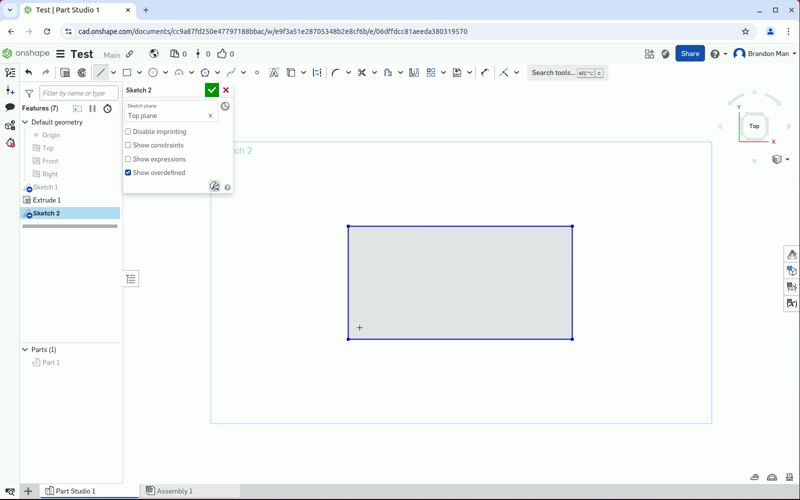
click(359, 327)
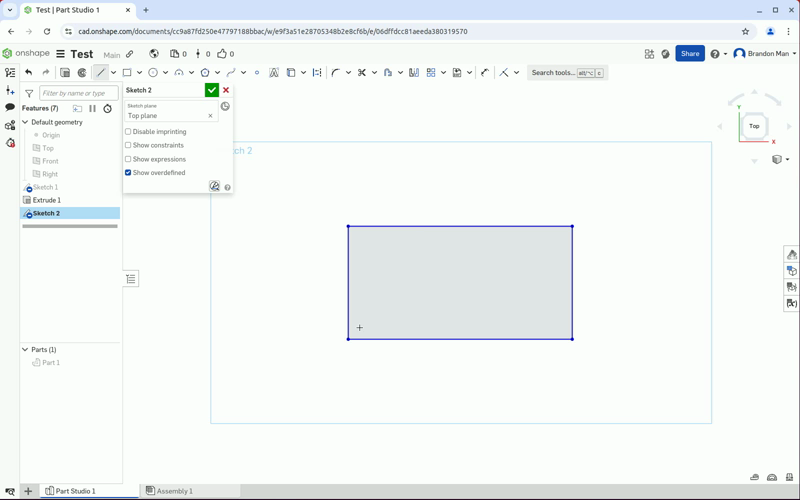
key_up(shift)
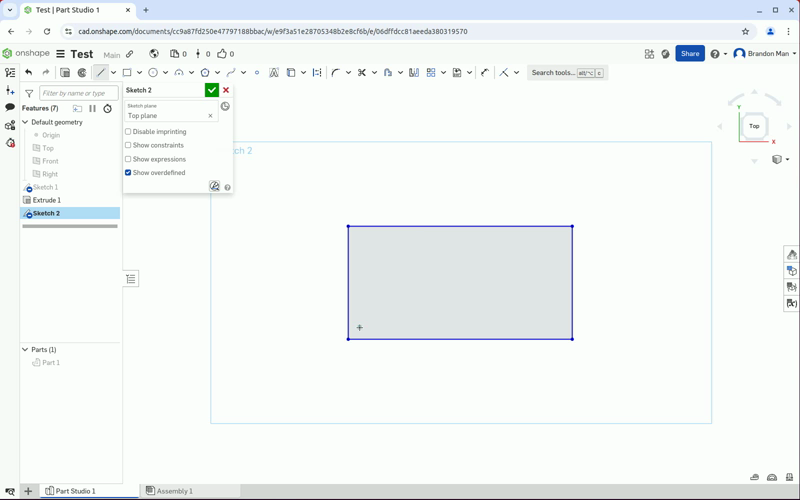
key_down(shift)
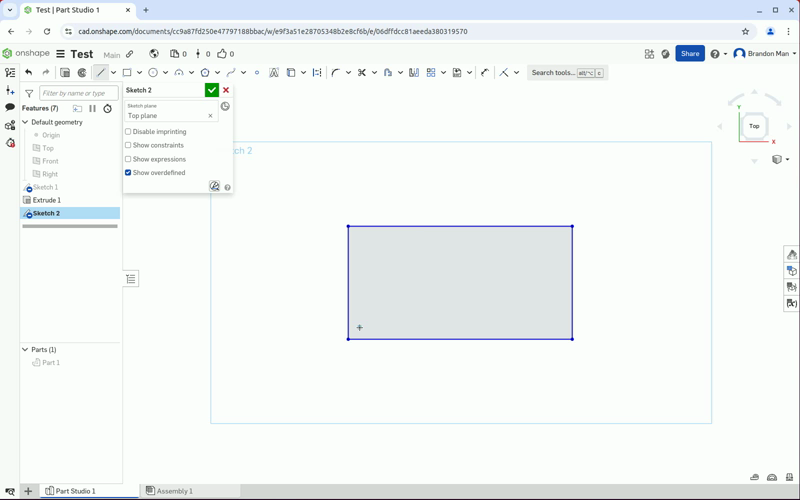
mouse_move(560, 327)
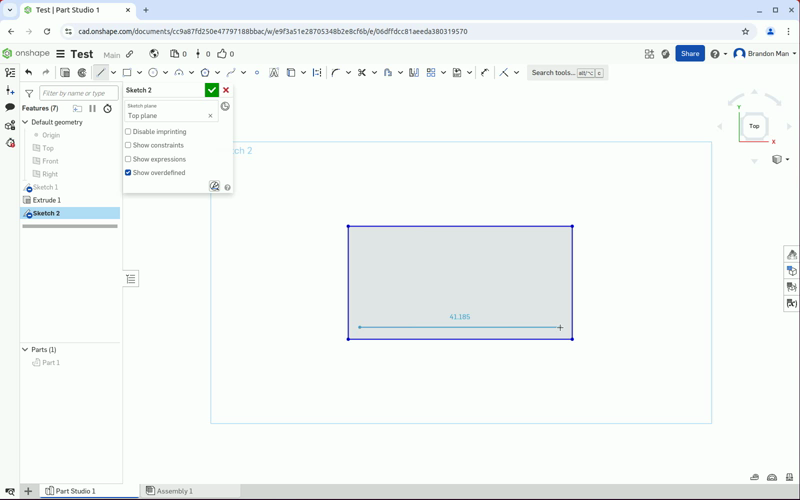
click(560, 327)
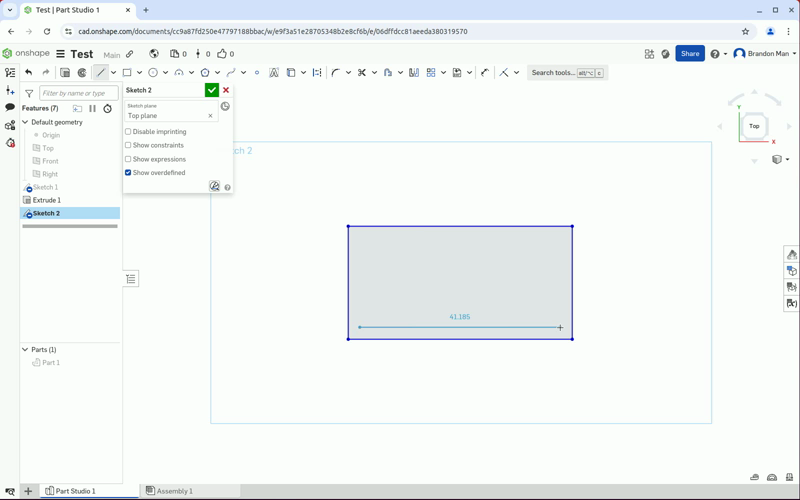
key_up(shift)
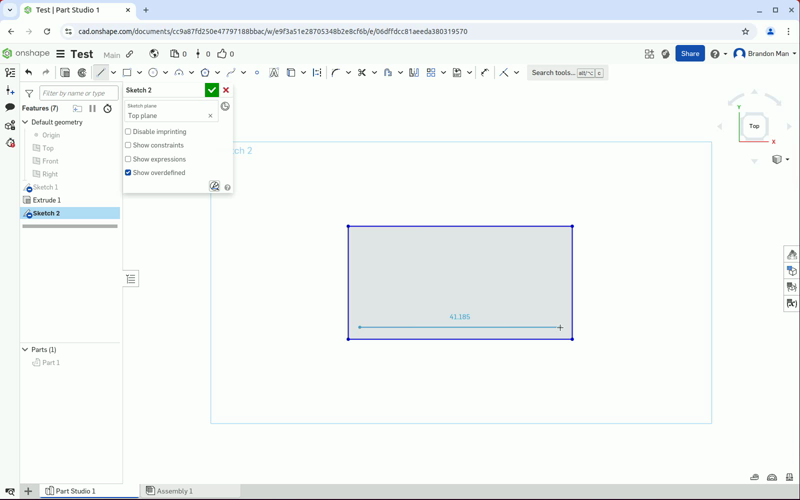
key_down(shift)
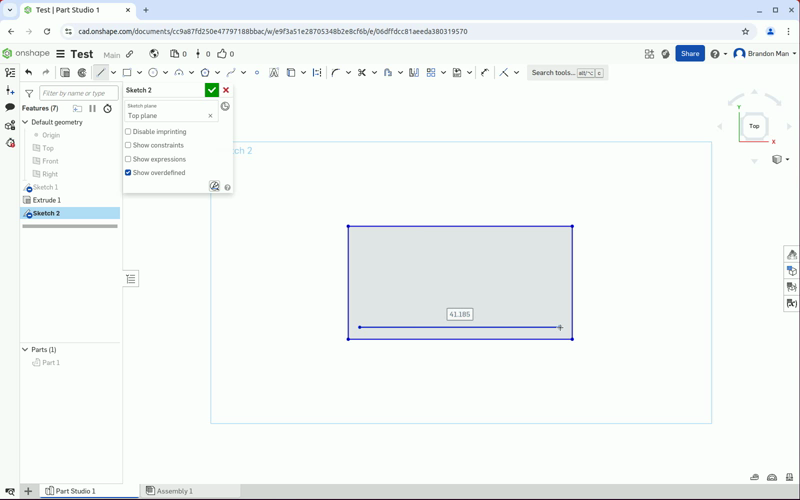
mouse_move(560, 237)
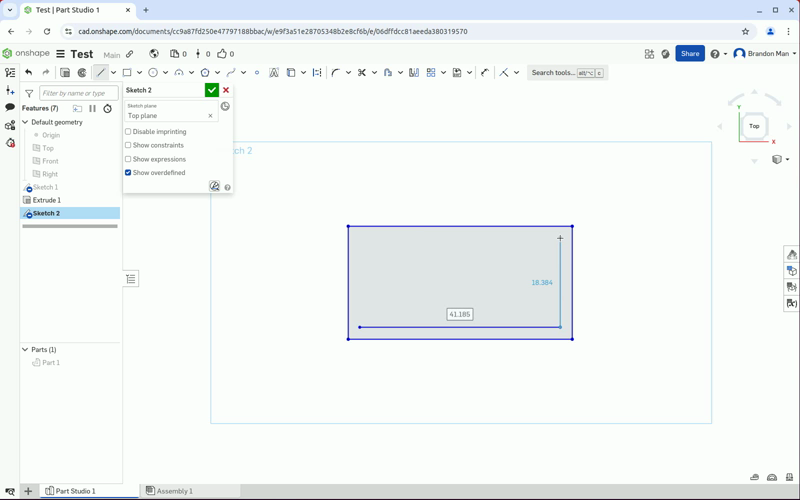
click(560, 237)
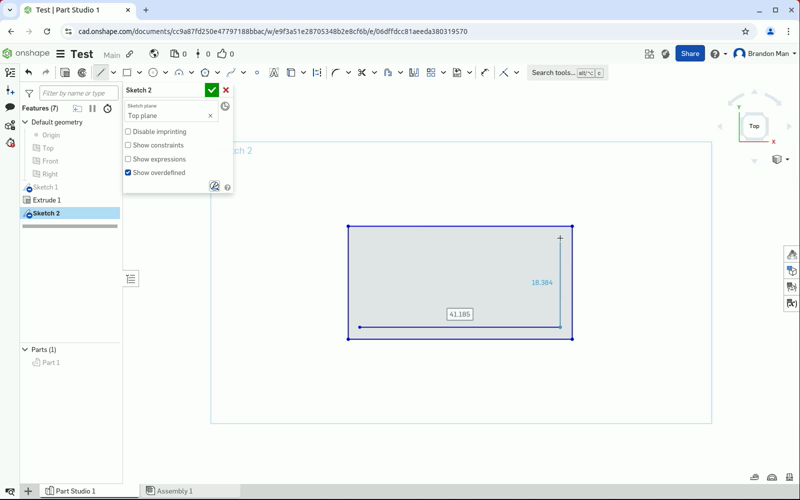
key_up(shift)
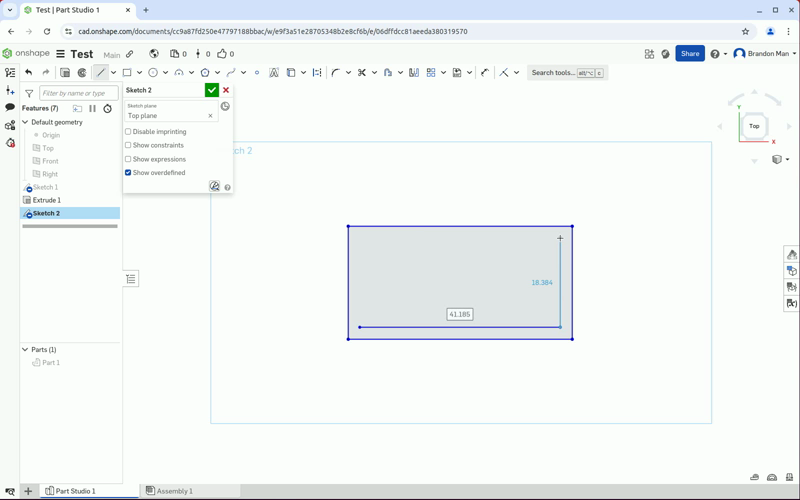
key_down(shift)
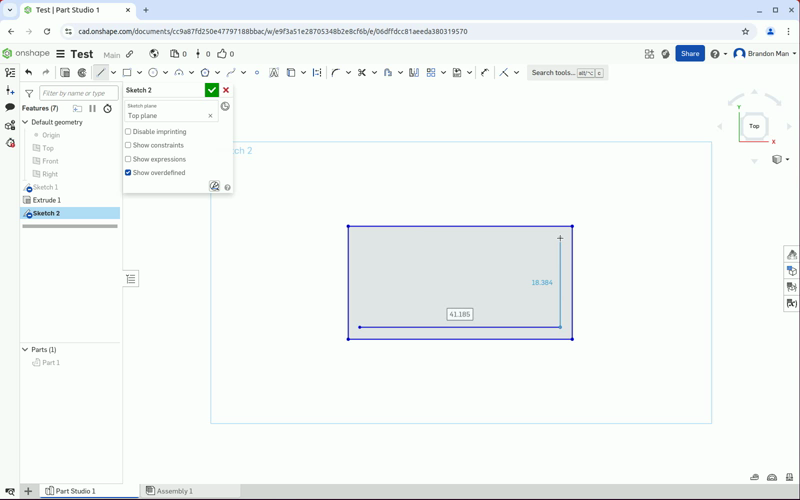
mouse_move(359, 237)
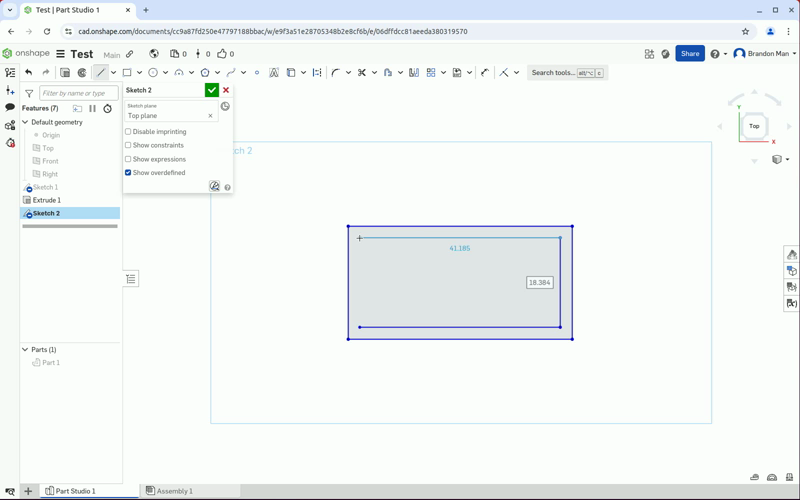
click(359, 237)
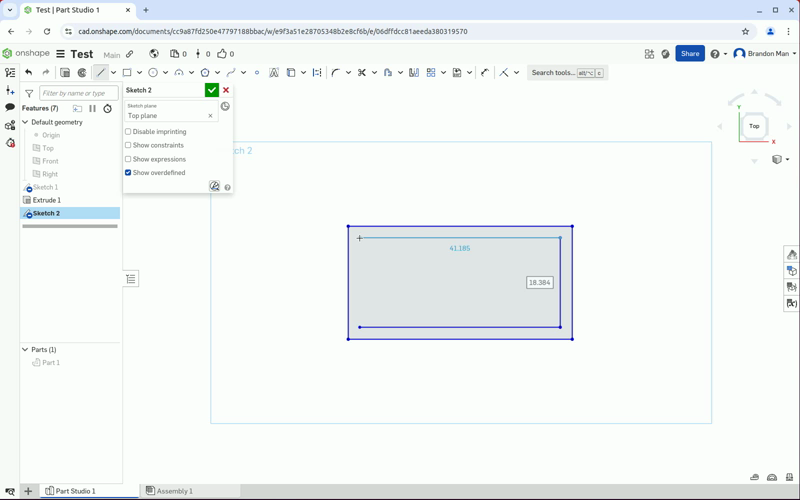
key_up(shift)
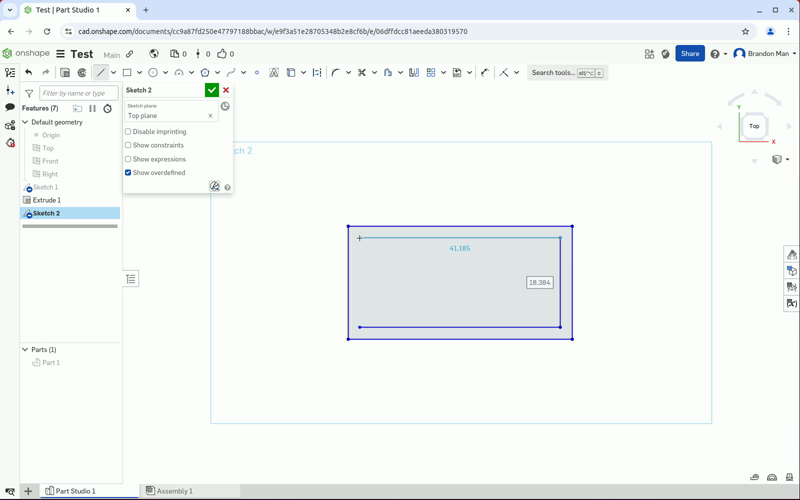
key_down(shift)
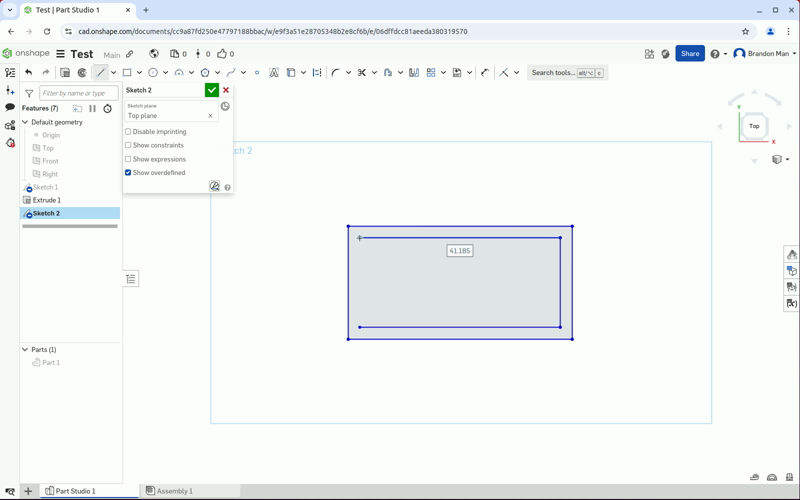
mouse_move(359, 327)
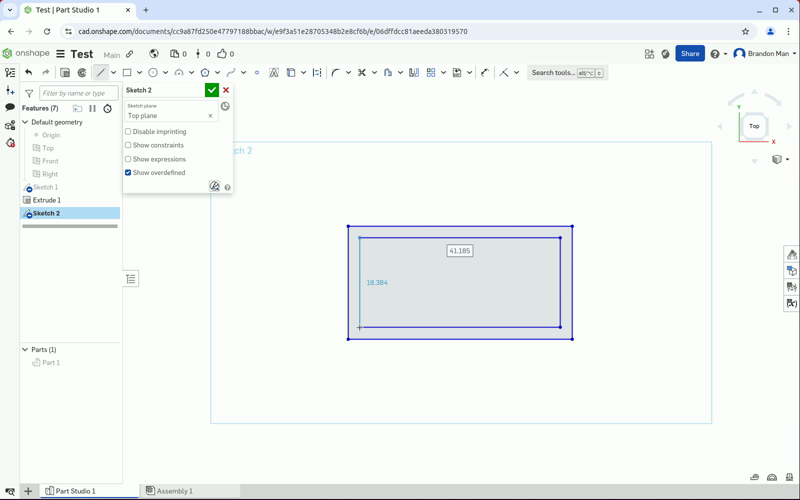
key_up(shift)
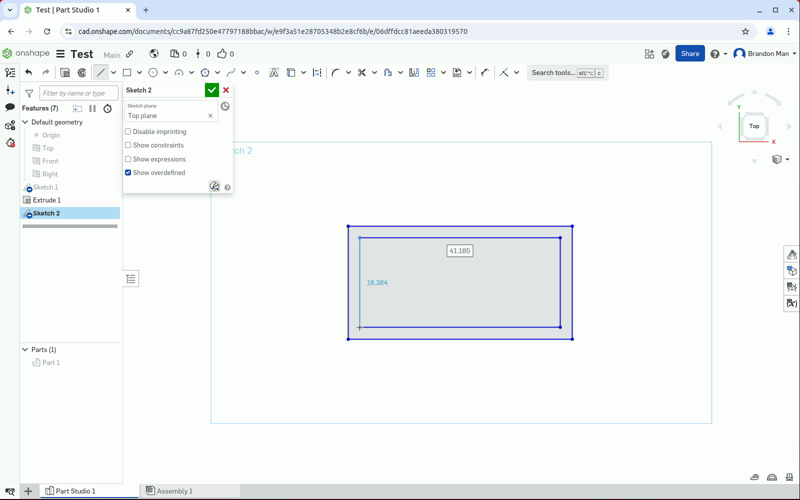
click(359, 327)
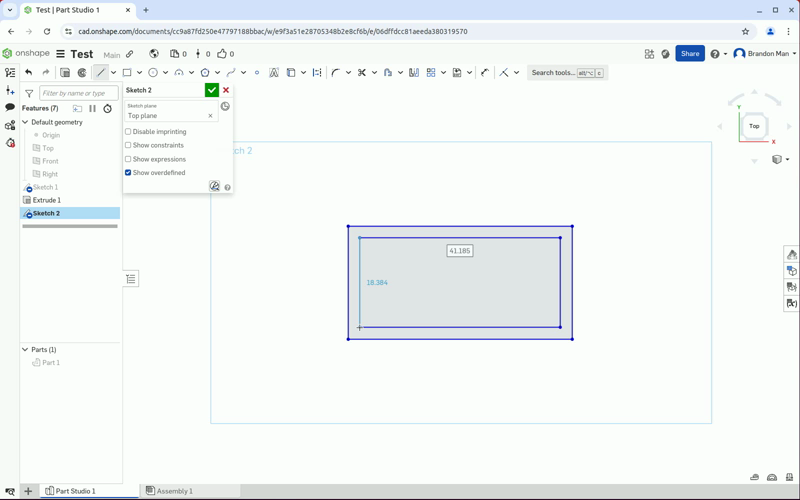
key(esc)
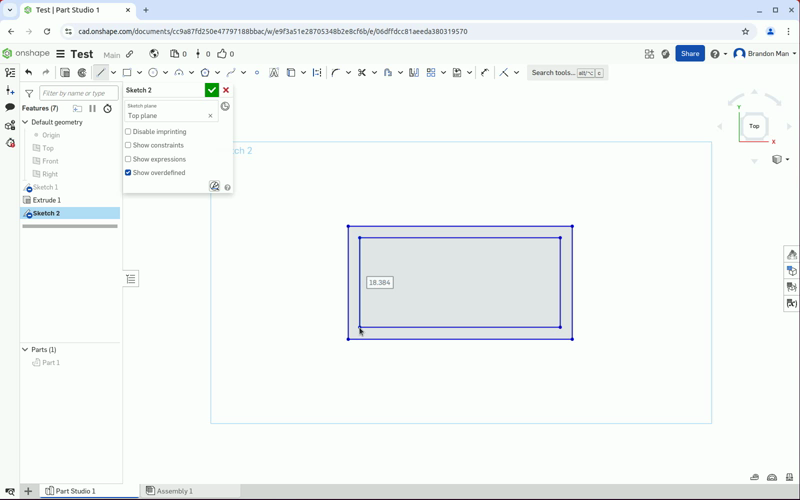
mouse_move(512, 332)
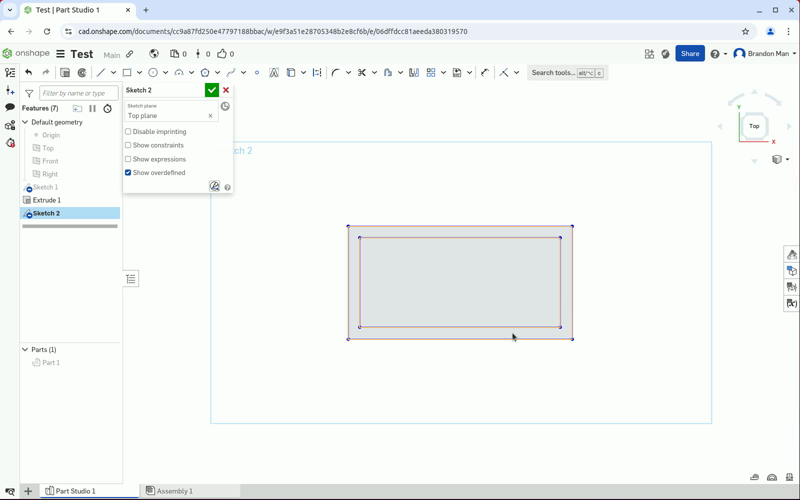
click(512, 332)
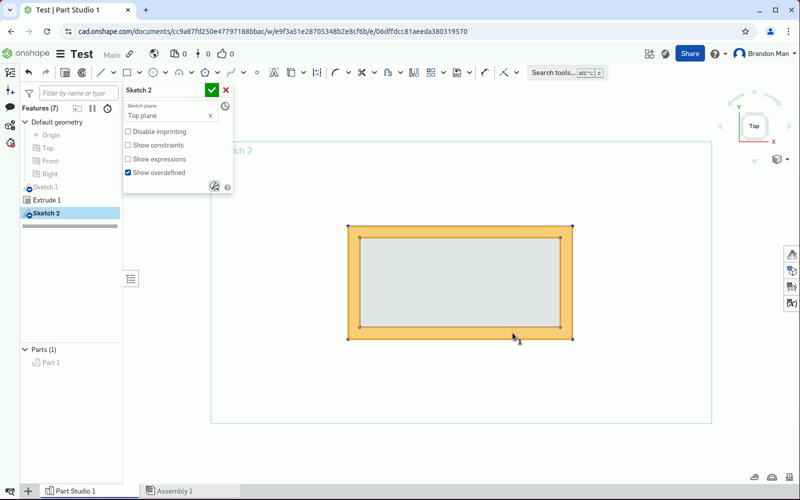
mouse_move(73, 352)
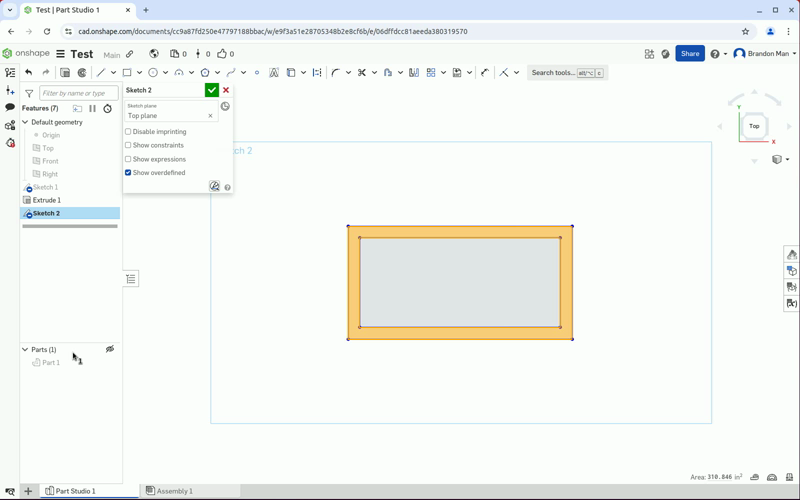
key(shift+y)
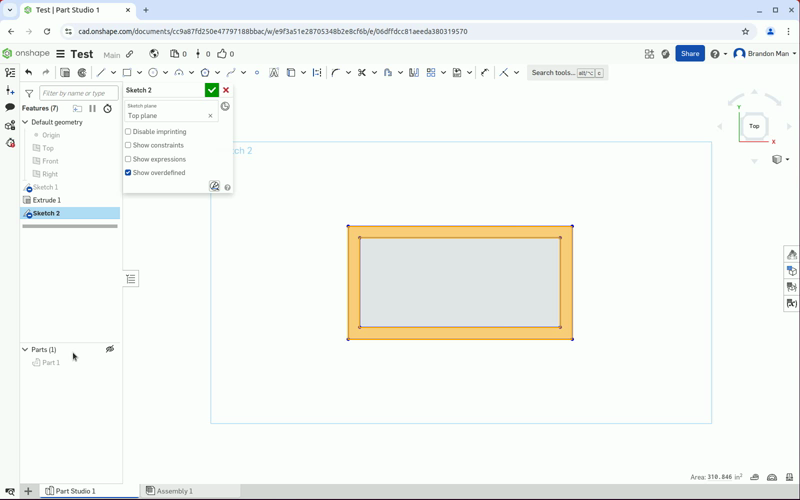
key(shift+e)
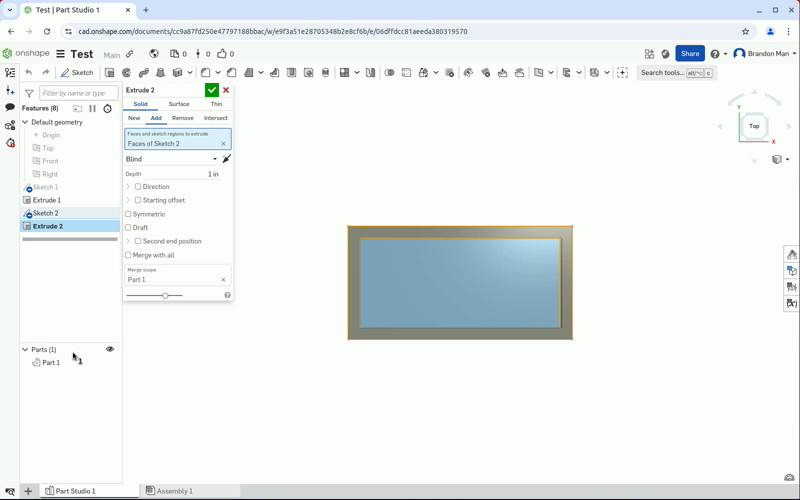
mouse_move(143, 106)
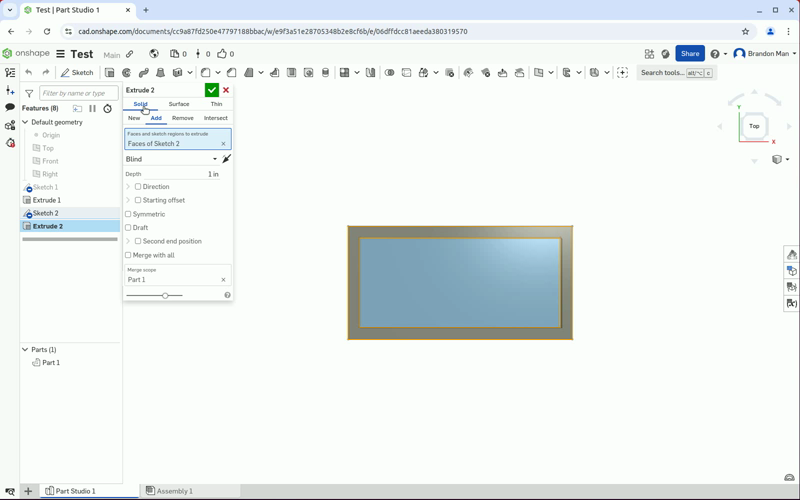
click(143, 106)
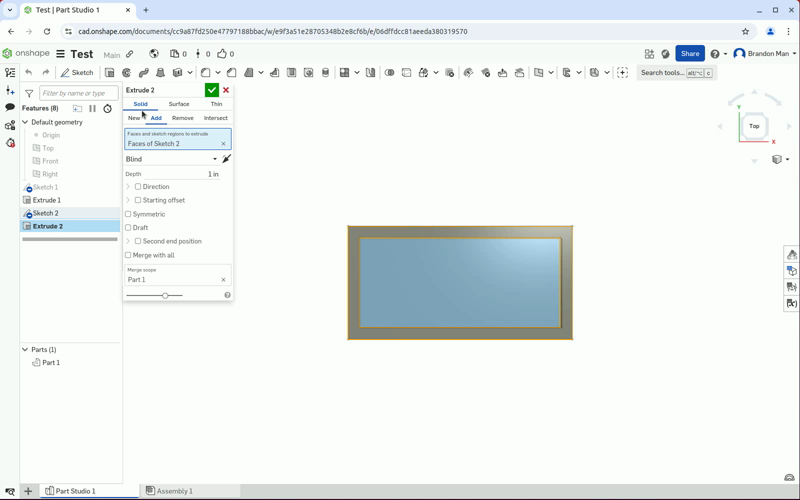
mouse_move(137, 120)
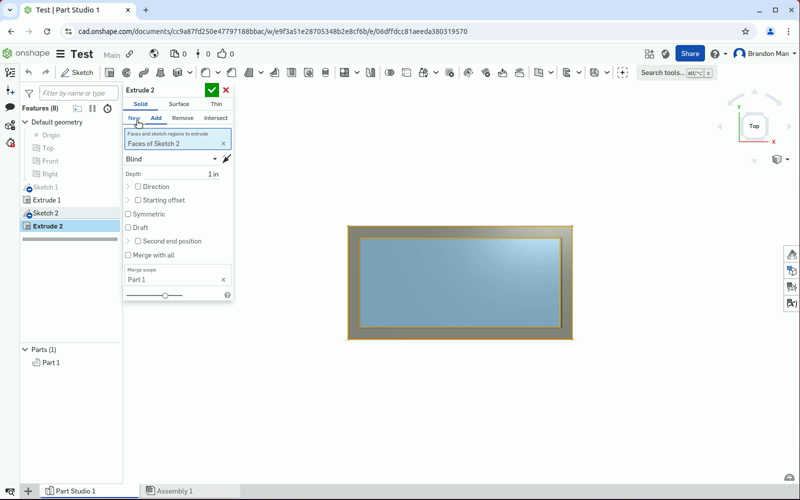
click(137, 120)
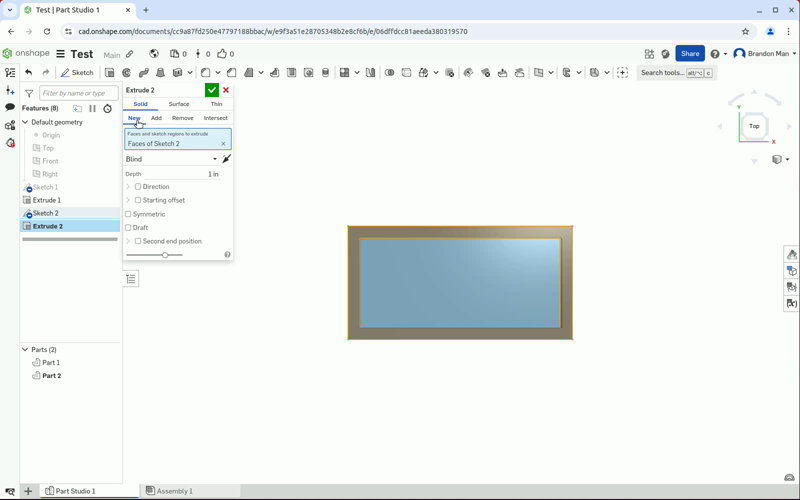
key(tab, 4)
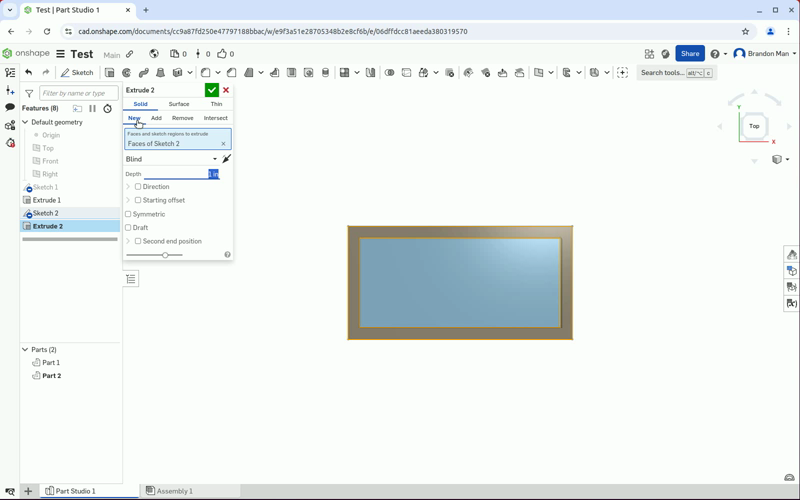
text(2.407)
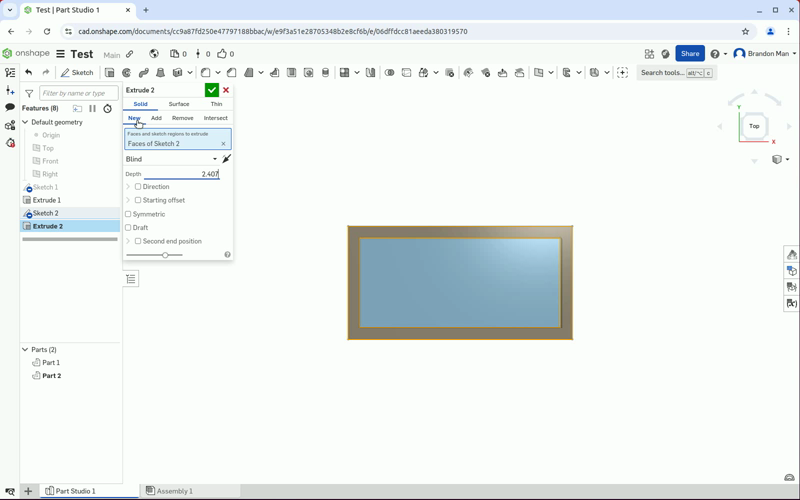
key(enter)
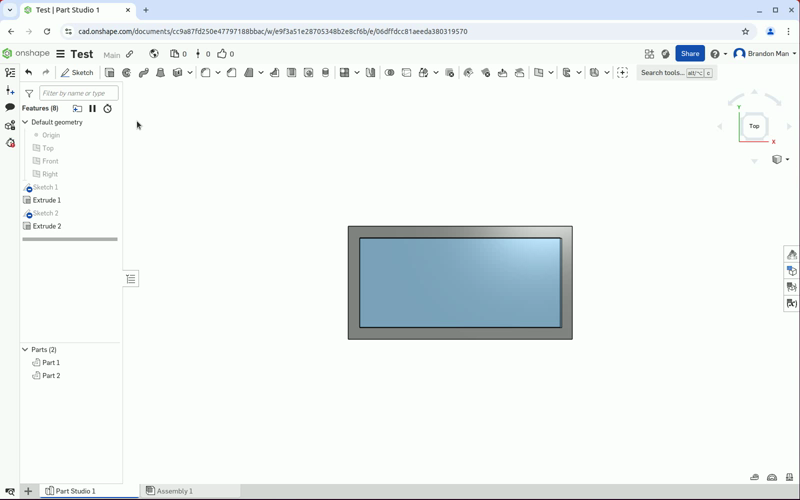
key(shift+h)
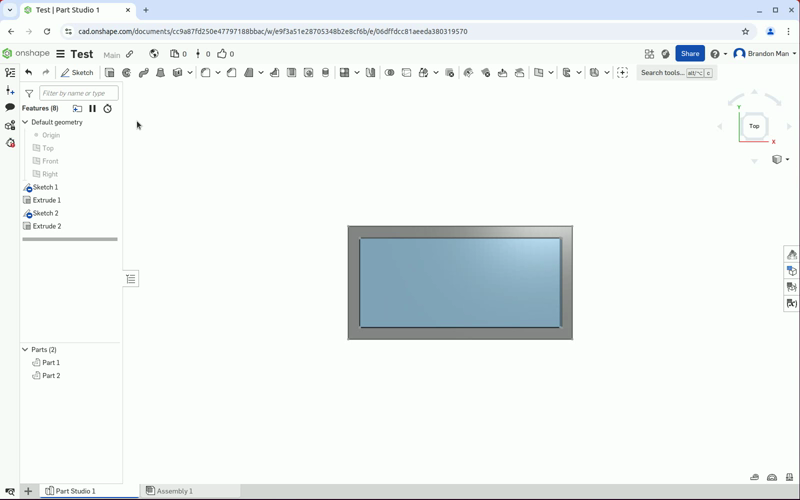
key(shift+h)
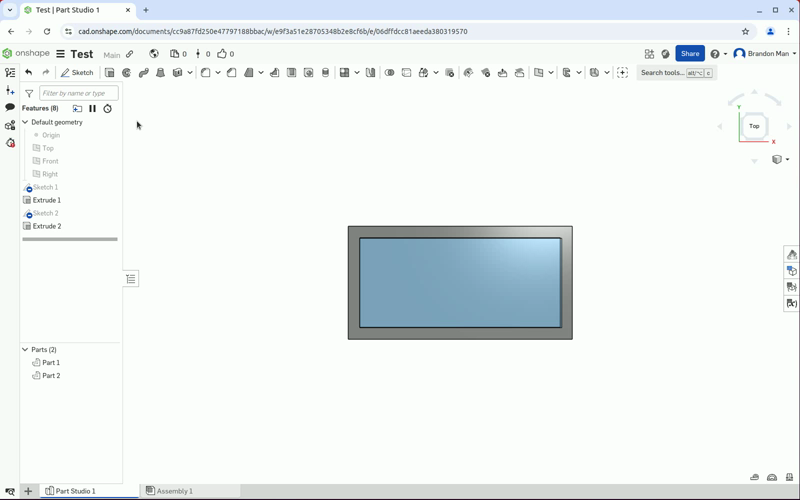
mouse_move(73, 189)
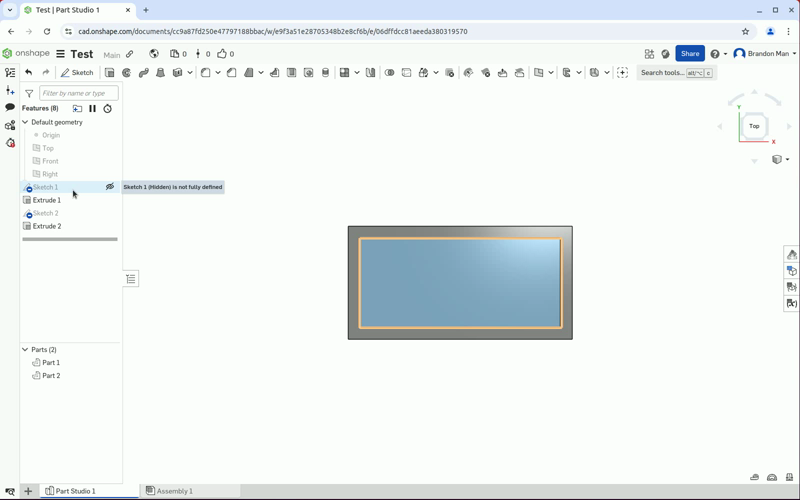
click(73, 189)
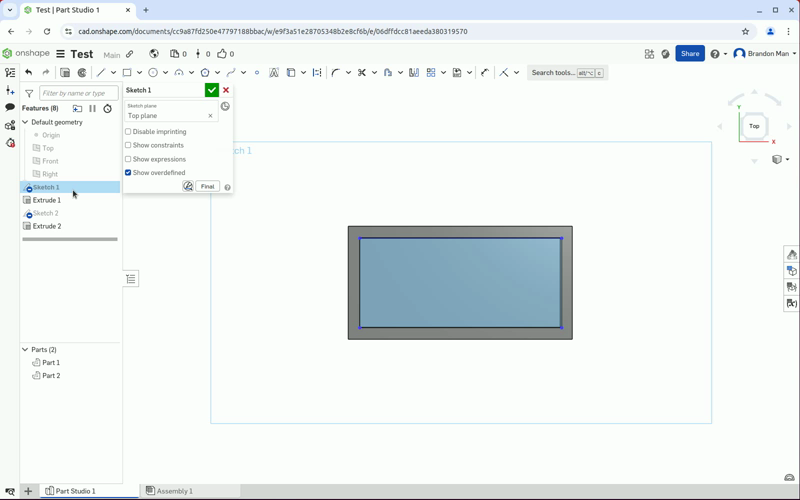
mouse_move(229, 92)
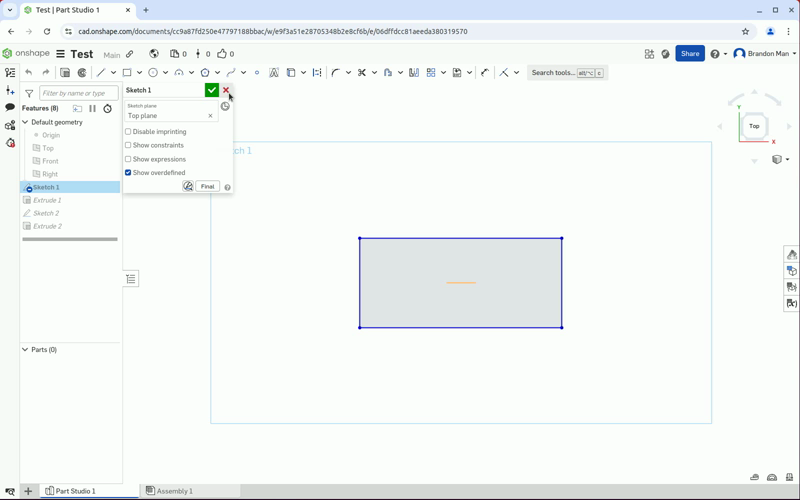
click(229, 92)
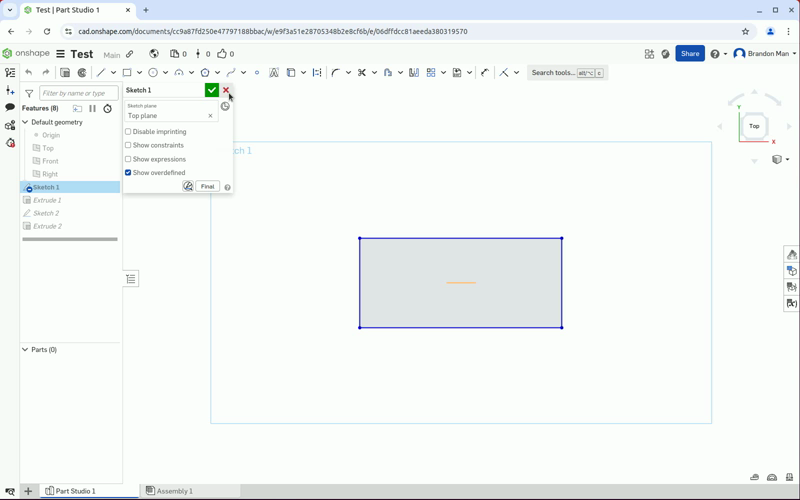
key(shift+s)
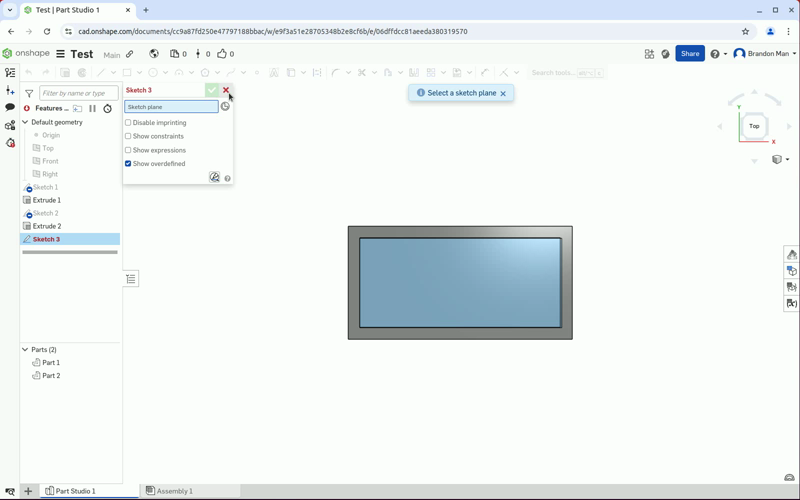
mouse_move(73, 150)
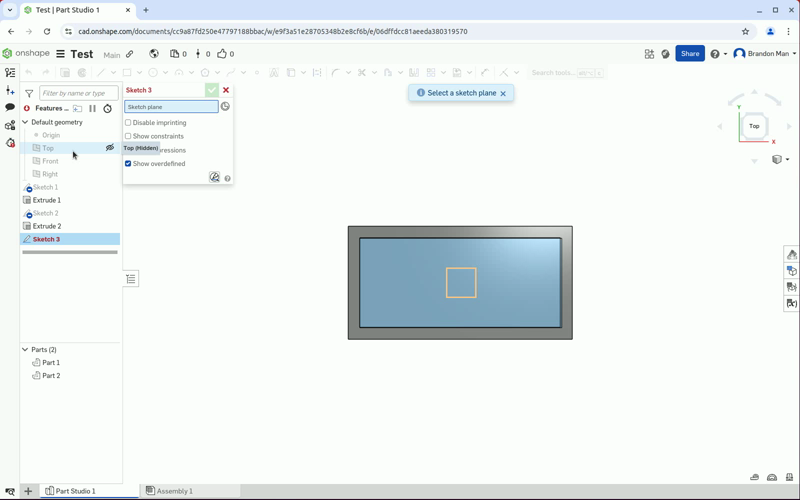
click(73, 150)
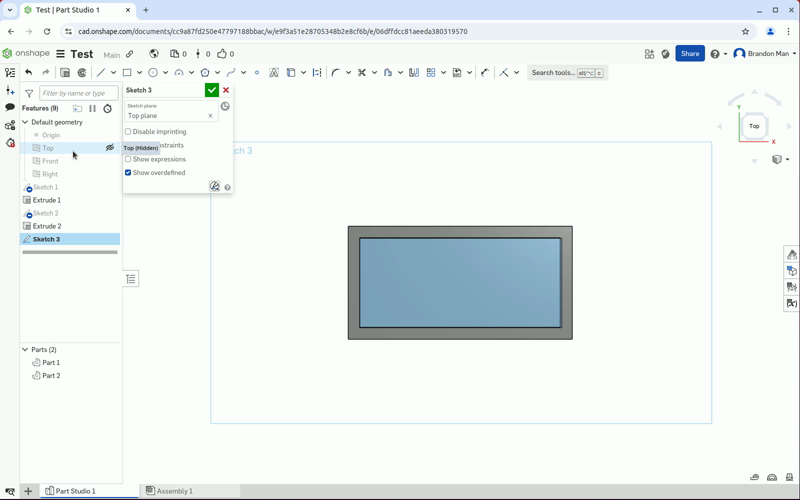
mouse_move(73, 352)
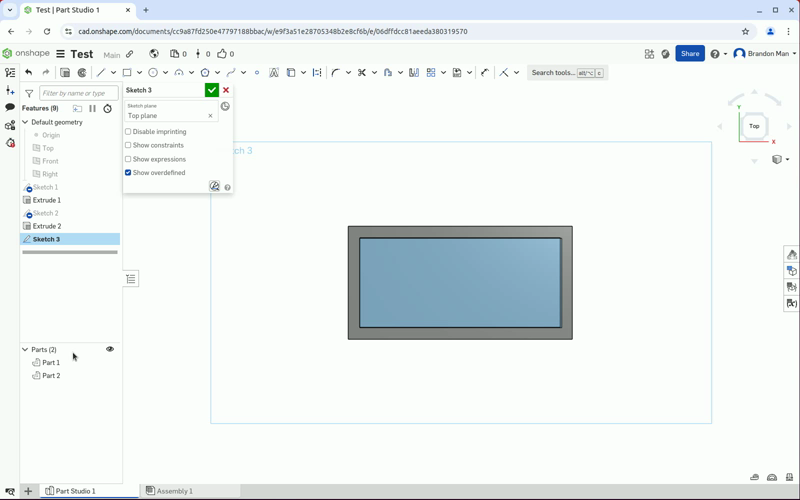
key(y)
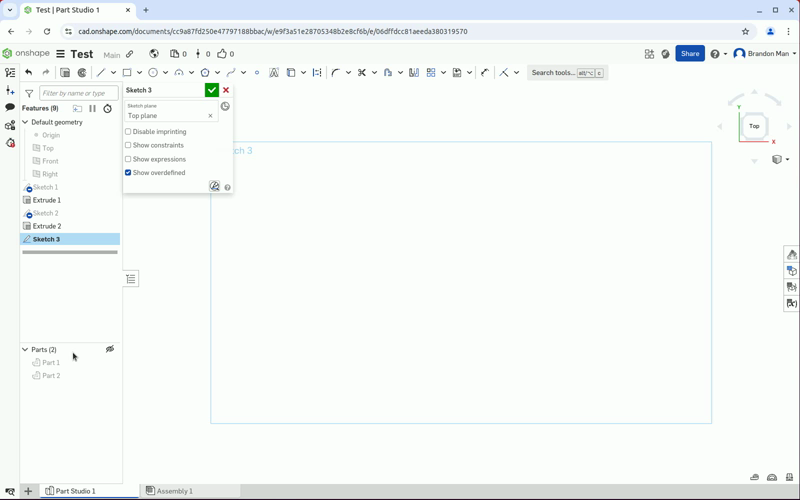
key(l)
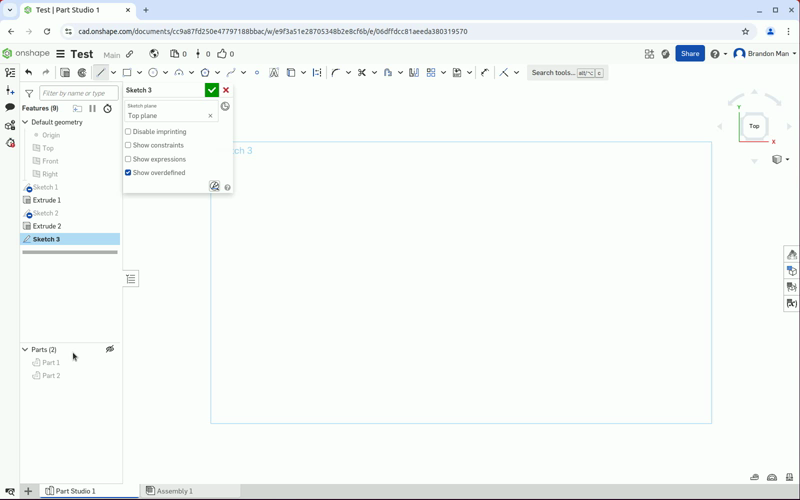
key_down(shift)
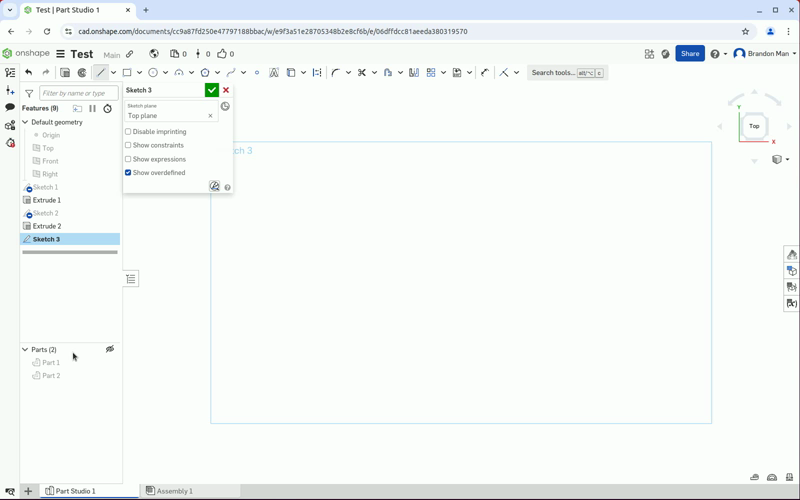
mouse_move(359, 327)
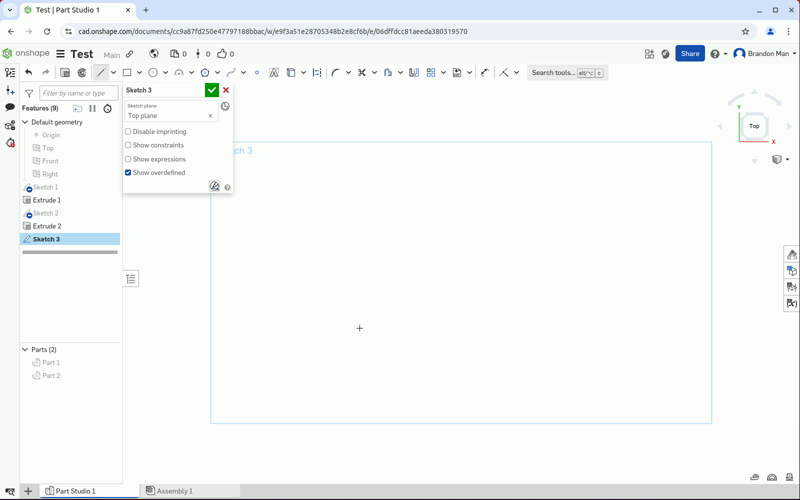
click(359, 327)
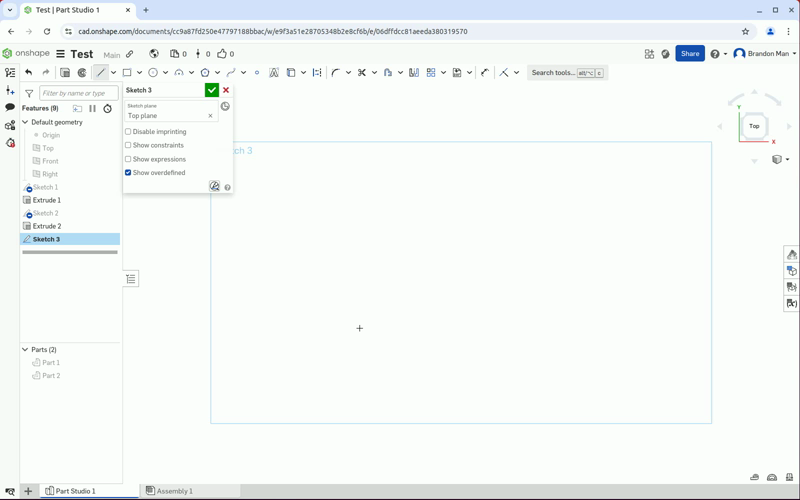
key_up(shift)
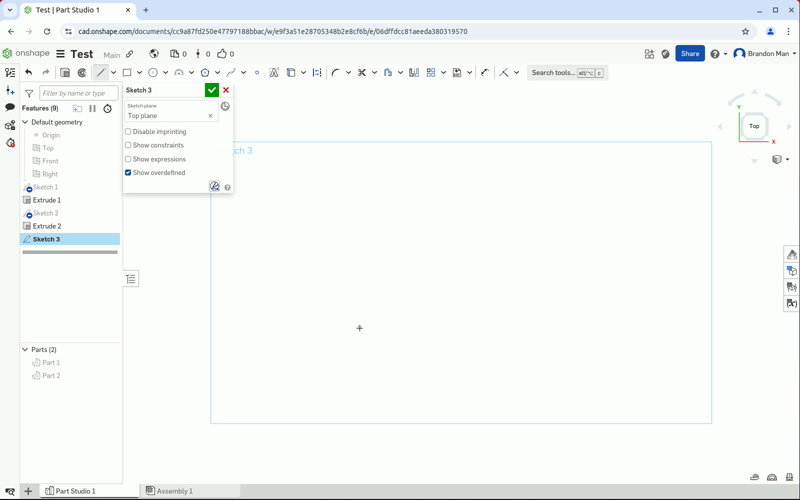
key_down(shift)
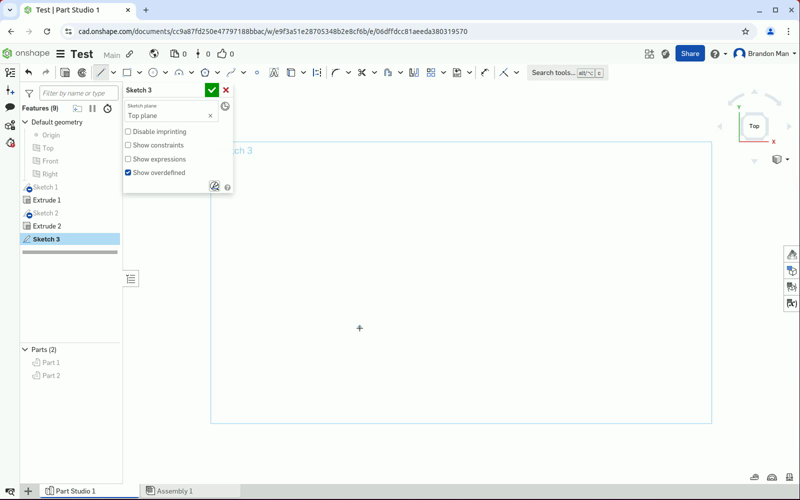
mouse_move(561, 327)
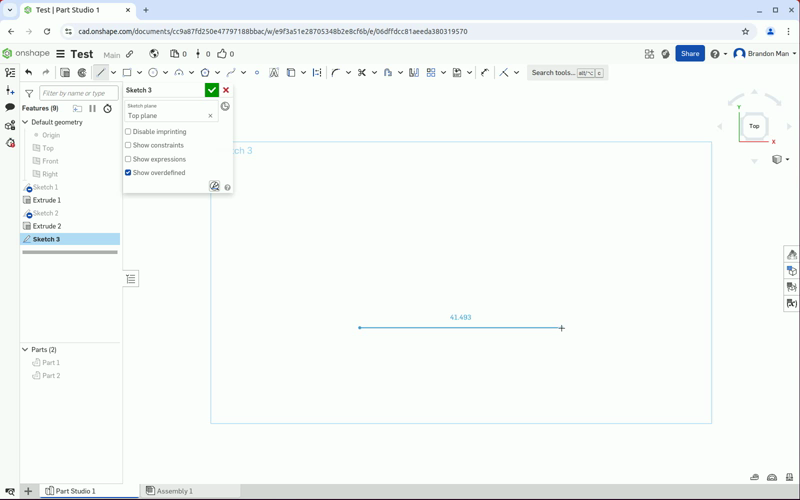
click(561, 327)
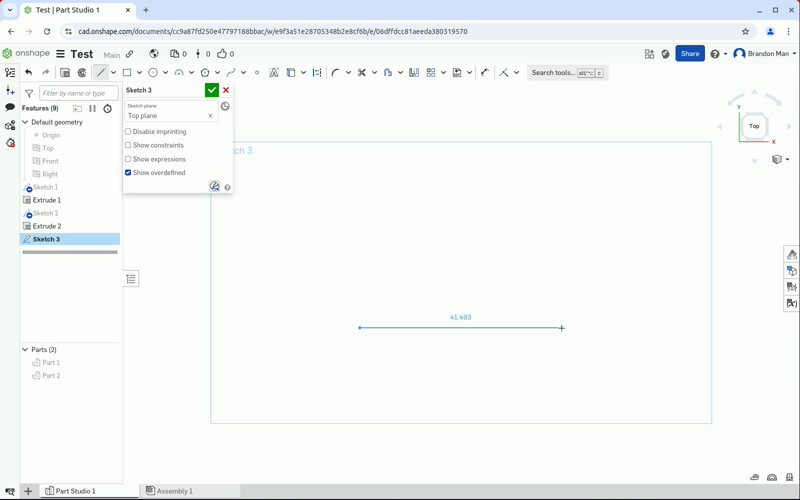
key_up(shift)
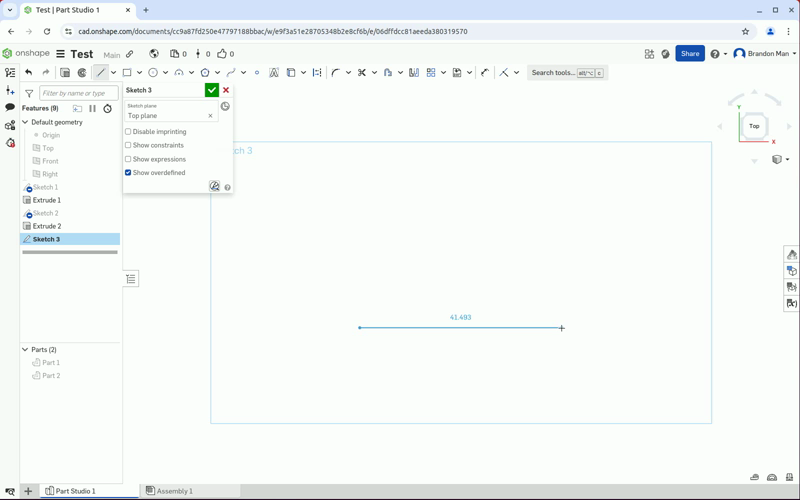
key_down(shift)
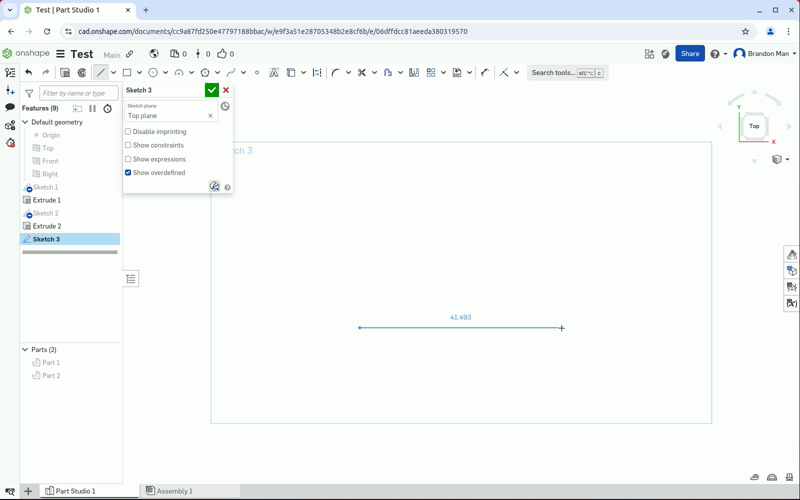
mouse_move(561, 238)
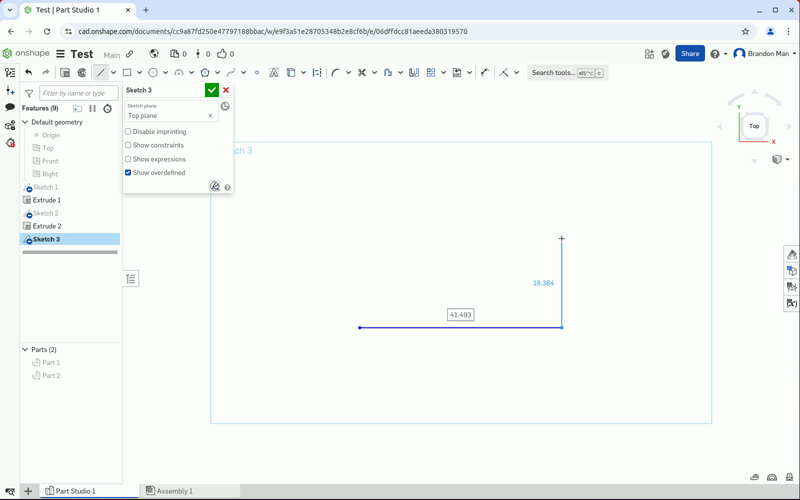
click(561, 238)
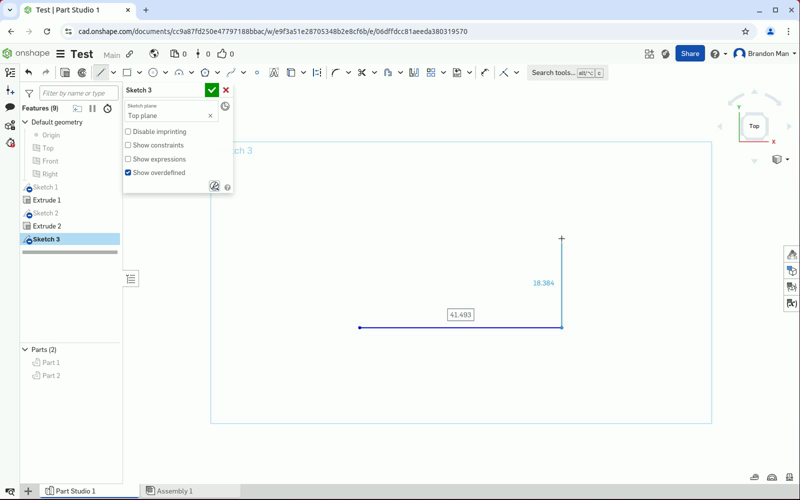
key_up(shift)
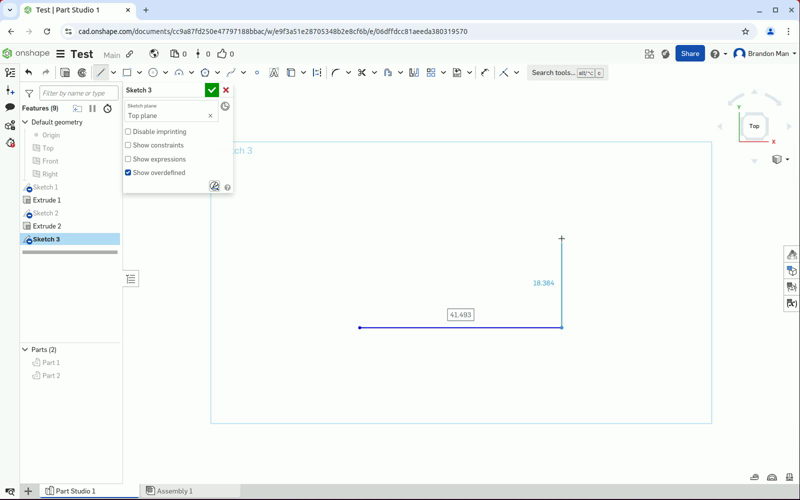
key_down(shift)
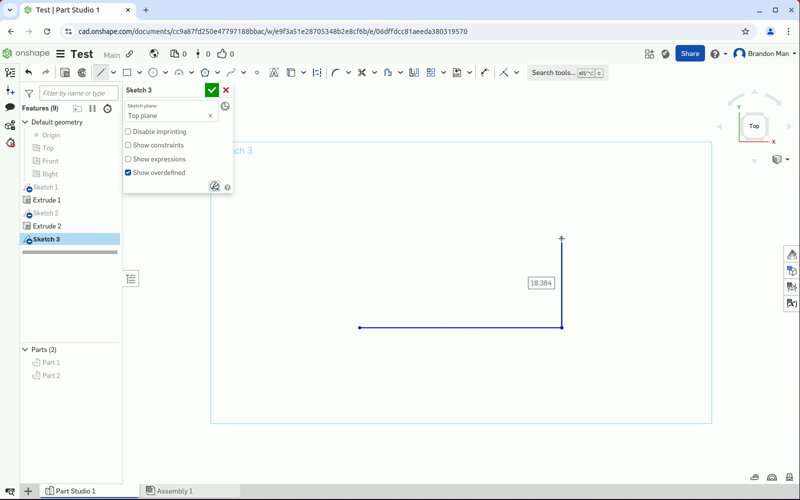
mouse_move(359, 238)
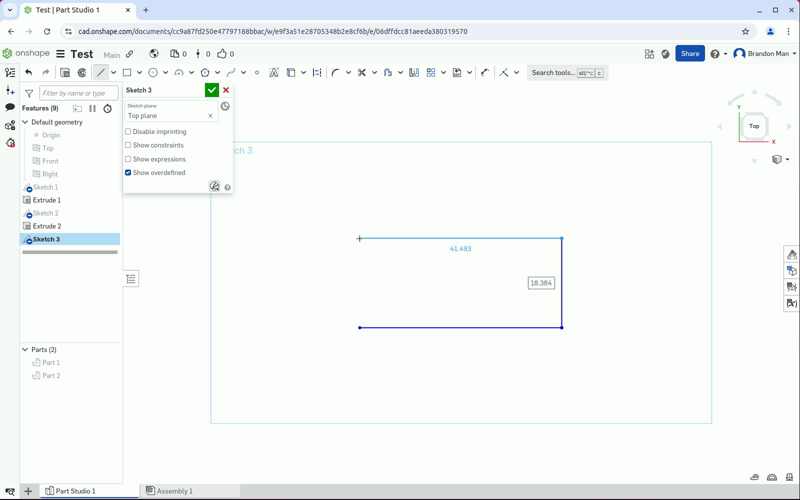
click(359, 238)
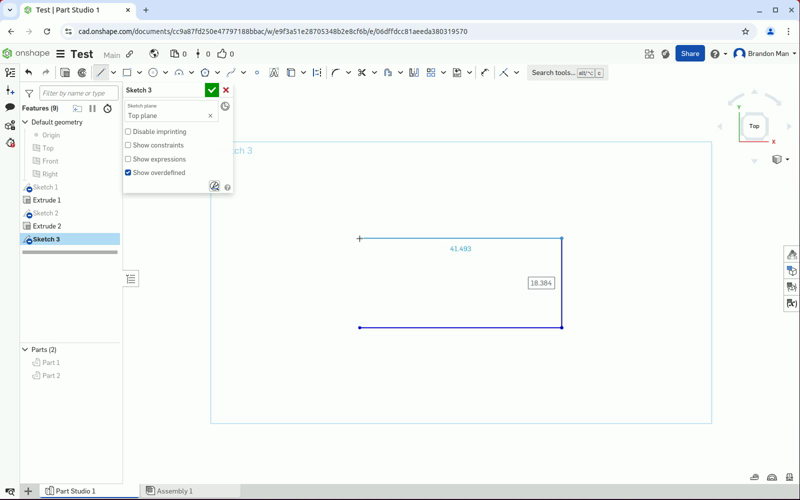
key_up(shift)
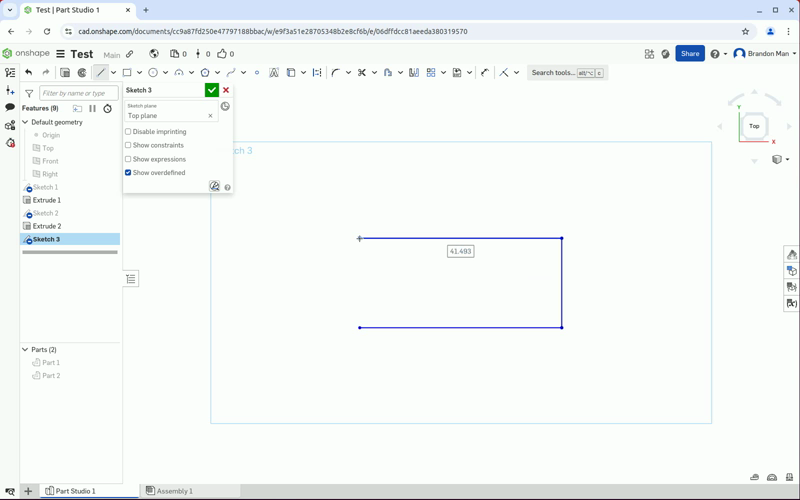
key_down(shift)
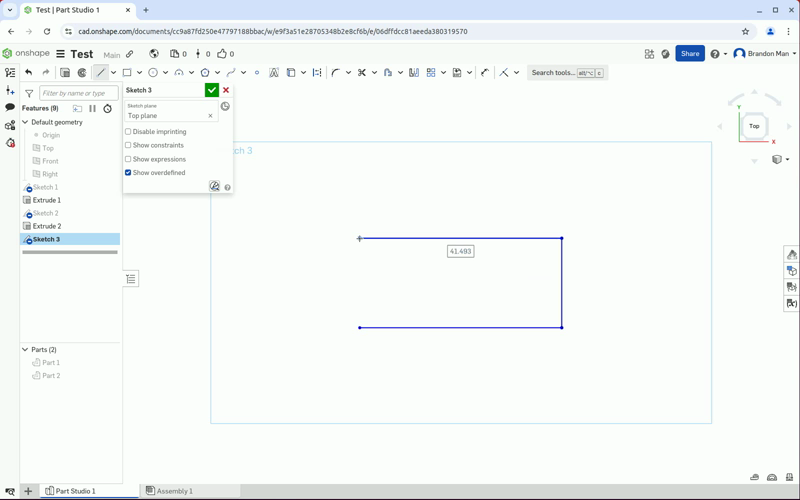
mouse_move(359, 327)
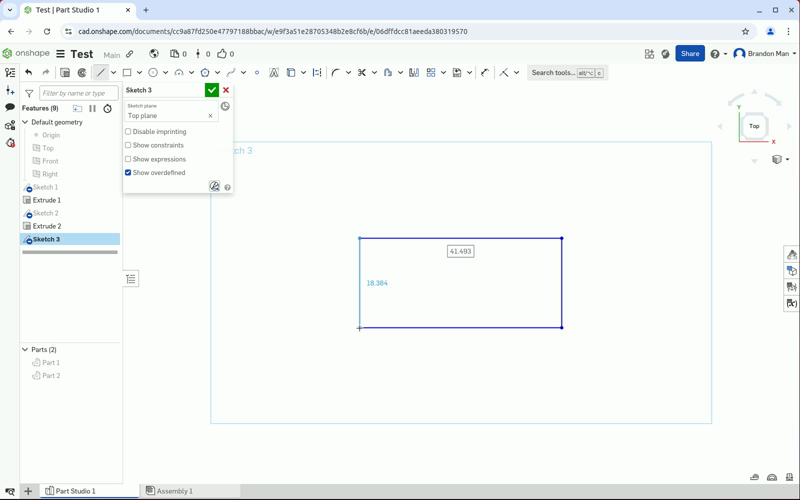
key_up(shift)
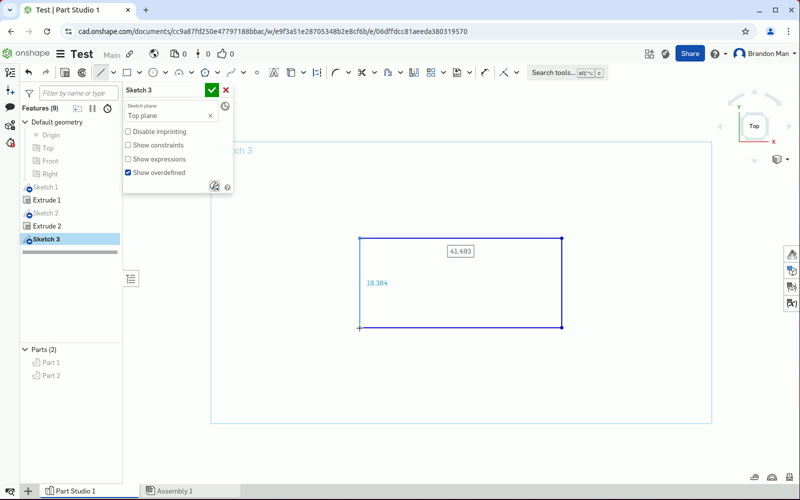
click(359, 327)
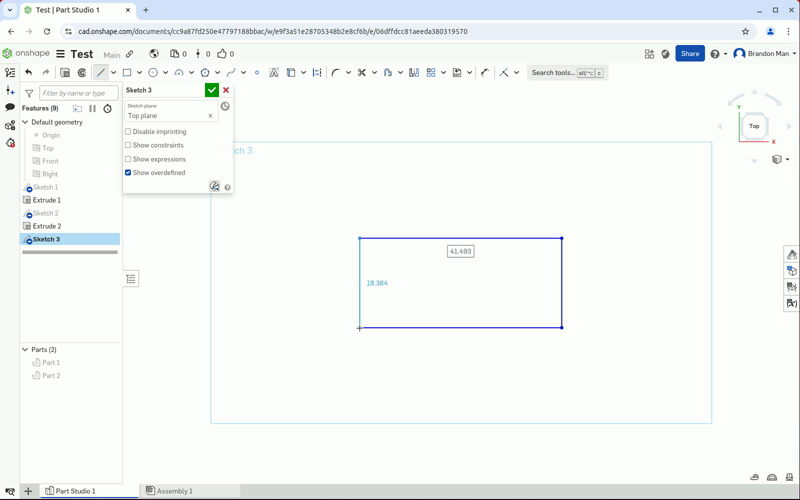
key(esc)
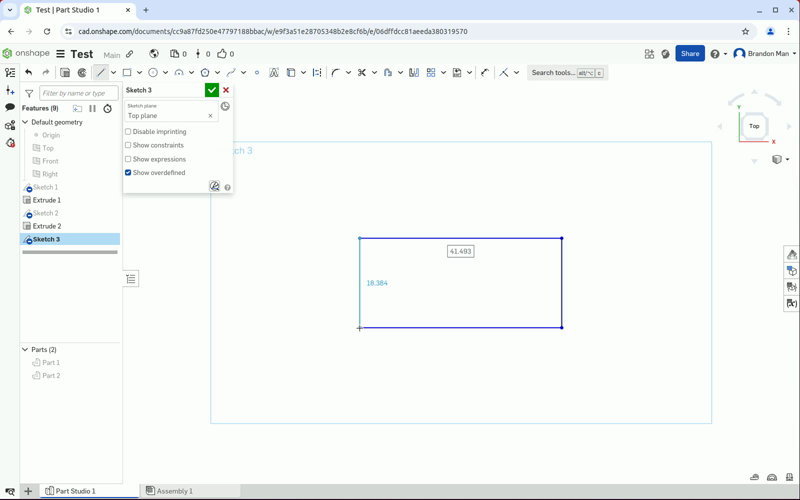
mouse_move(508, 293)
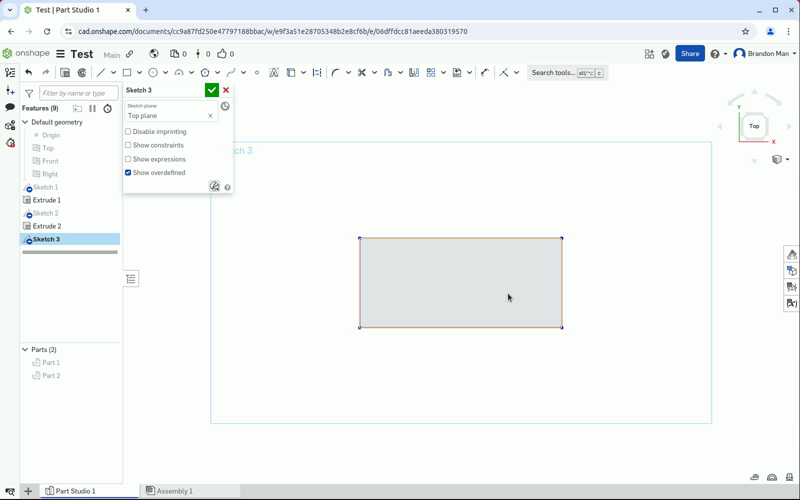
click(508, 293)
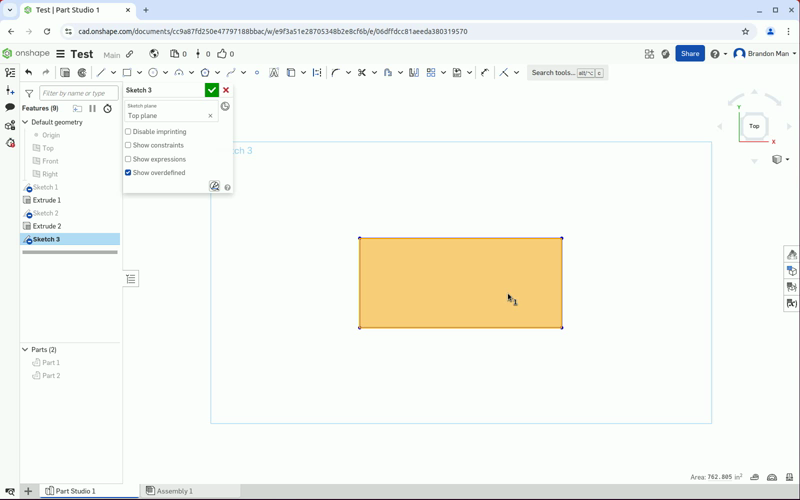
mouse_move(73, 352)
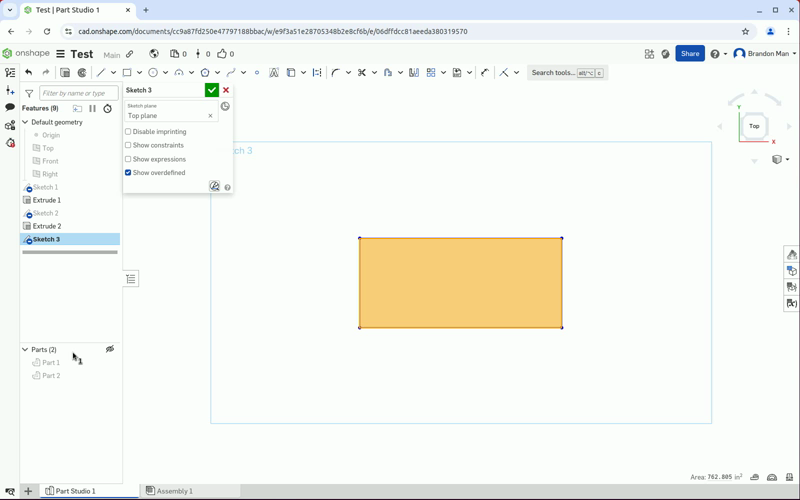
key(shift+y)
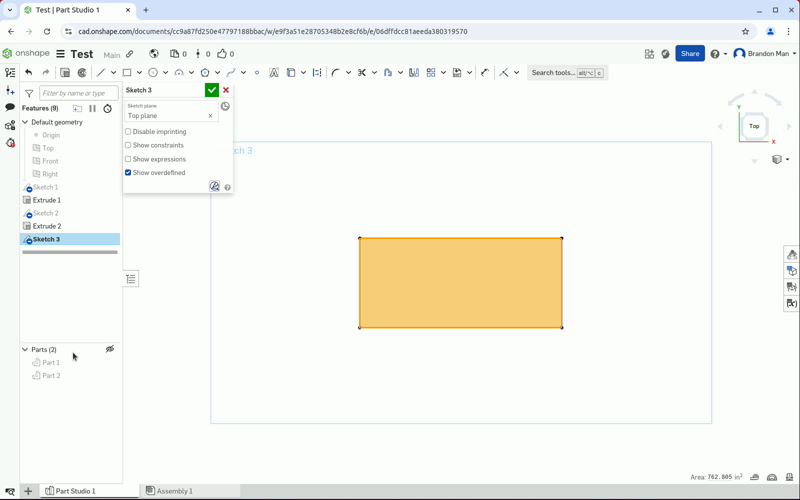
key(shift+e)
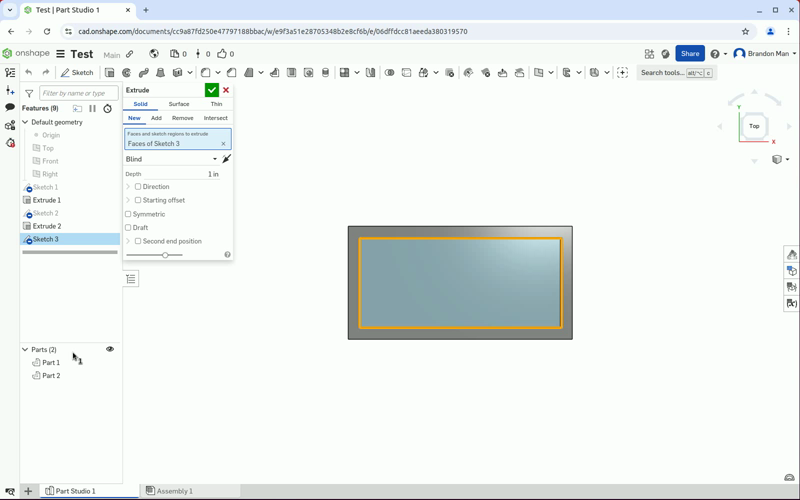
mouse_move(143, 106)
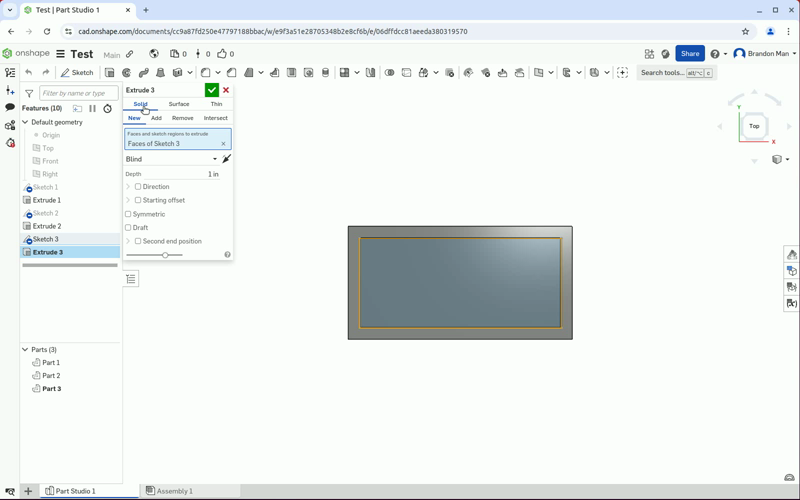
click(143, 106)
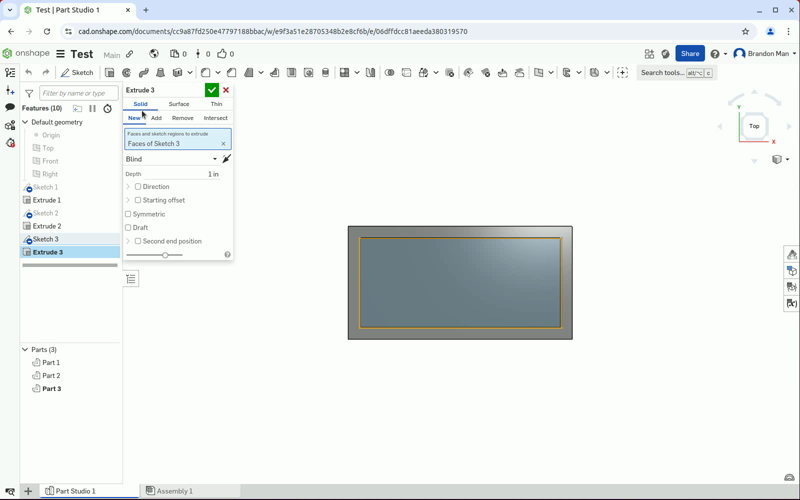
mouse_move(137, 120)
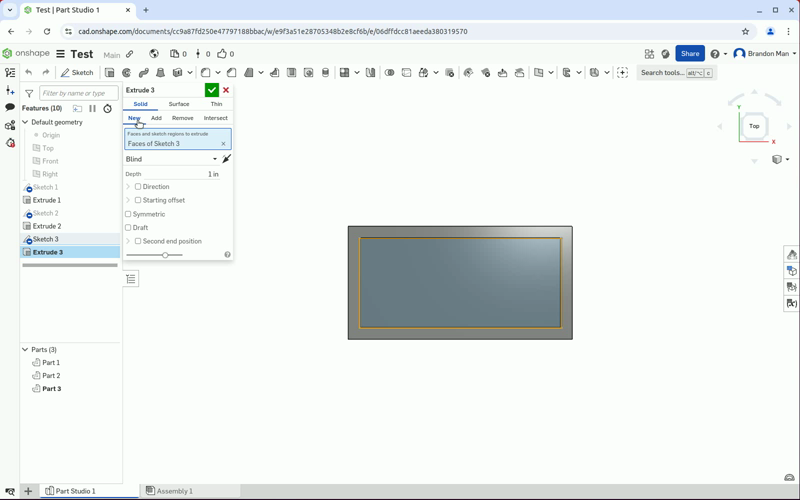
click(137, 120)
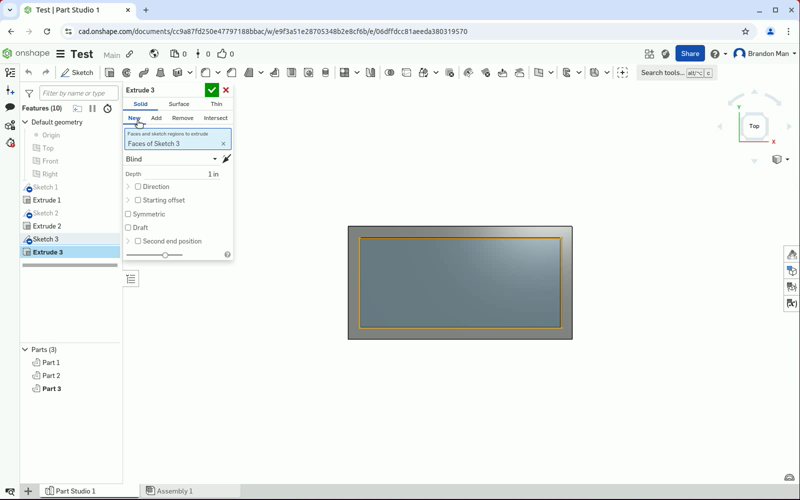
key(tab, 4)
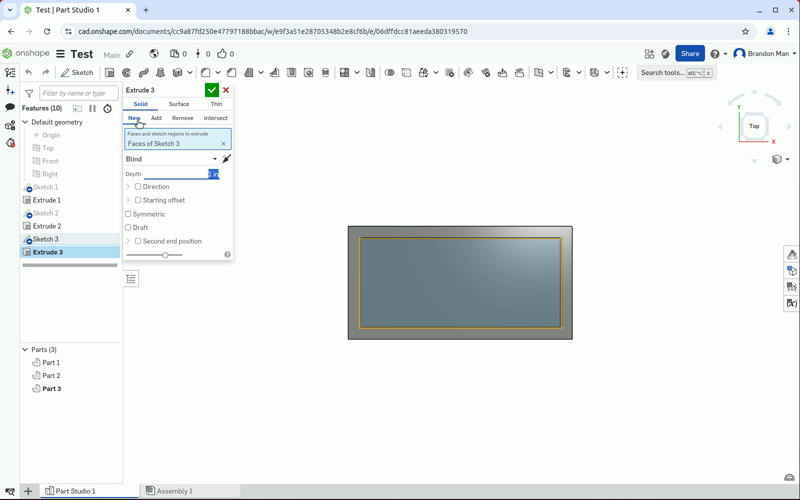
text(4.574)
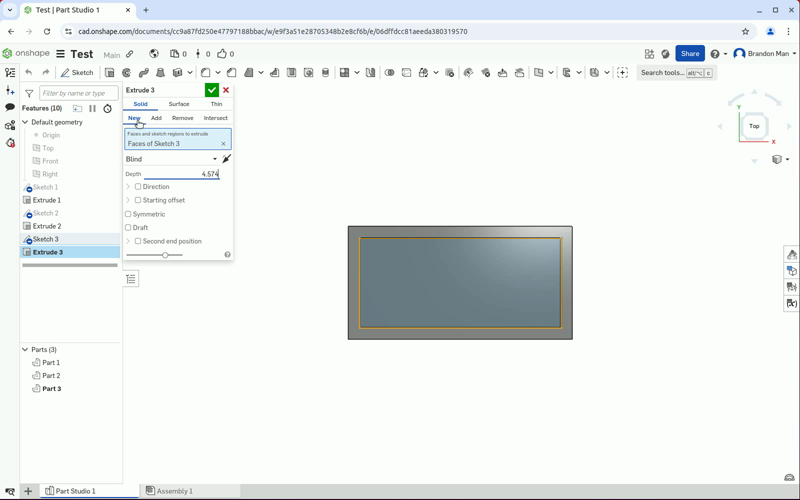
key(enter)
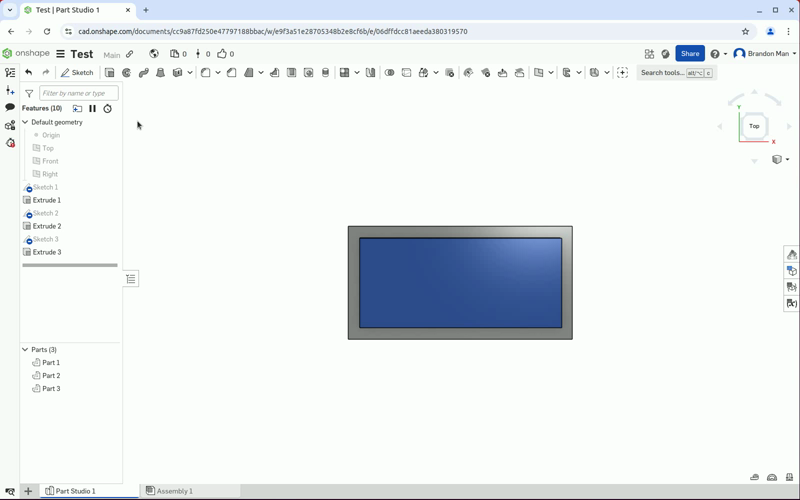
key(shift+h)
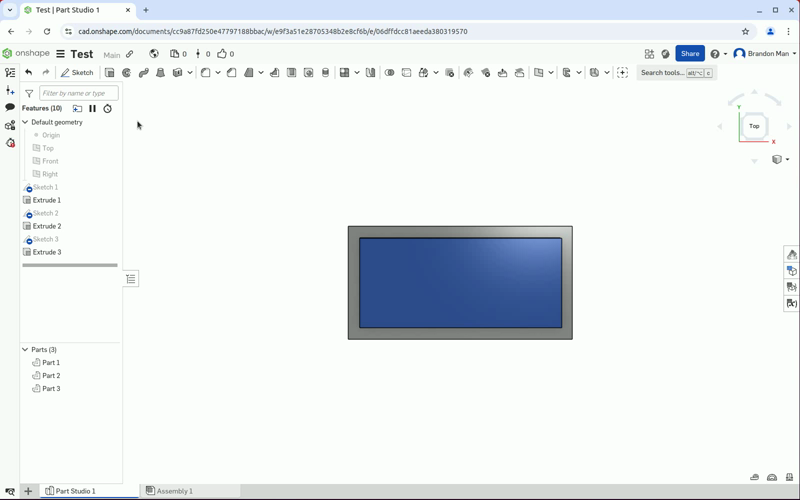
key(shift+h)
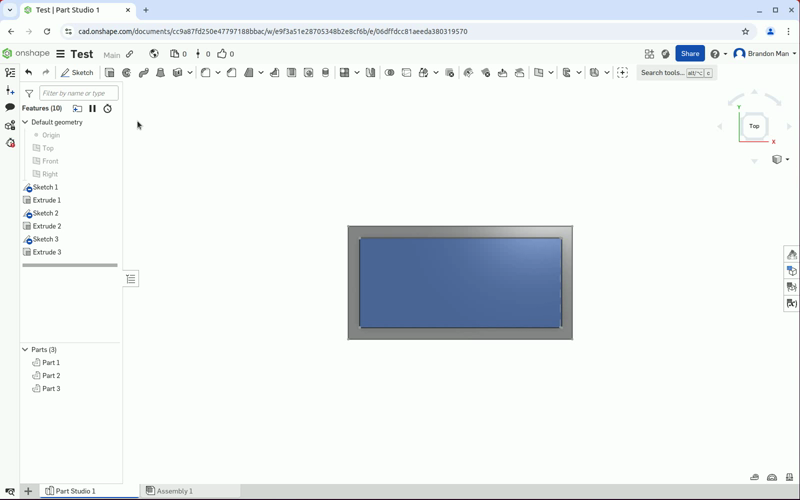
key(shift+7)
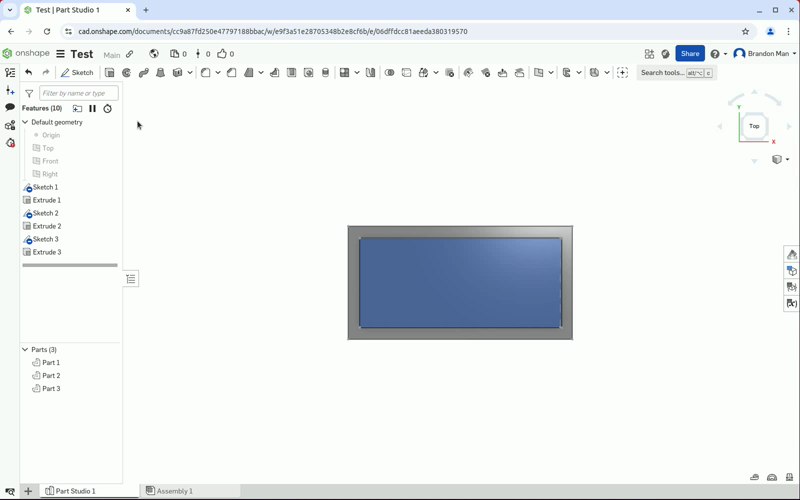
key(up, 3)
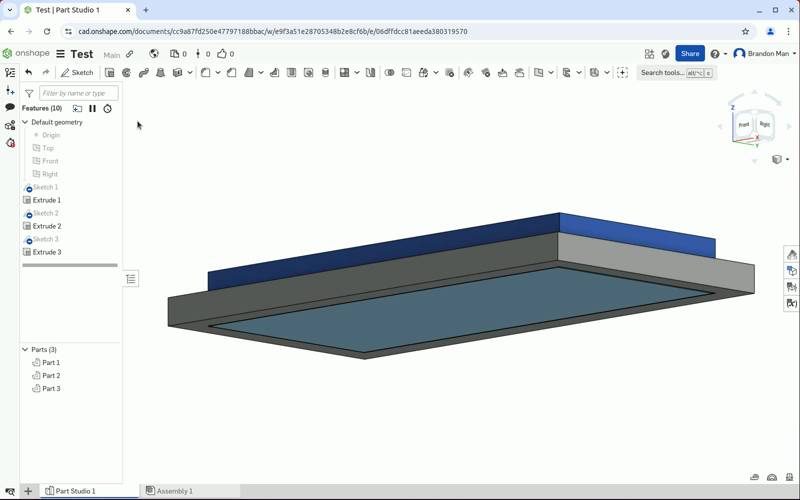
key(left, 3)
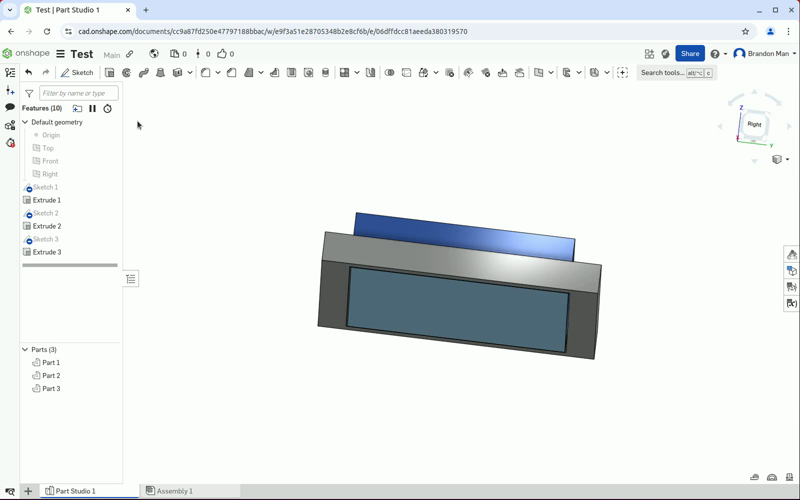
key(right, 3)
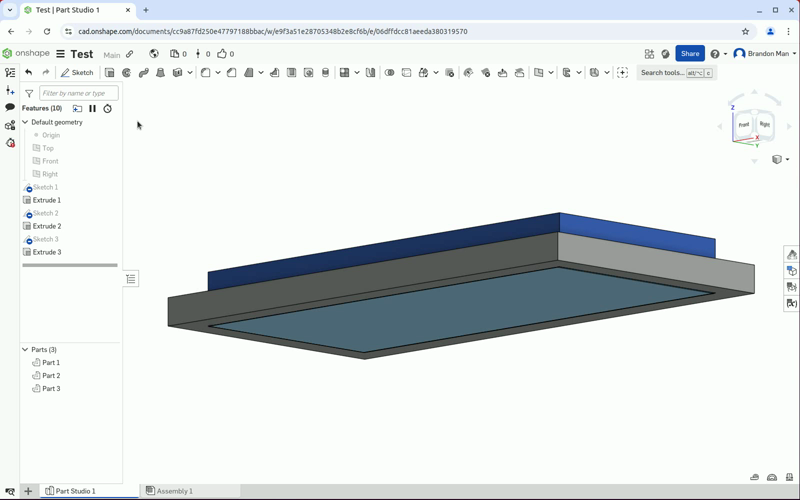
key(down, 3)
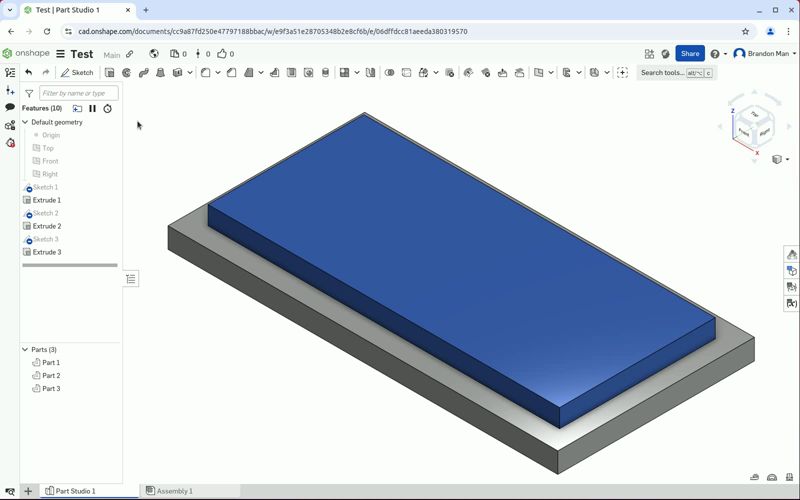
mouse_move(73, 189)
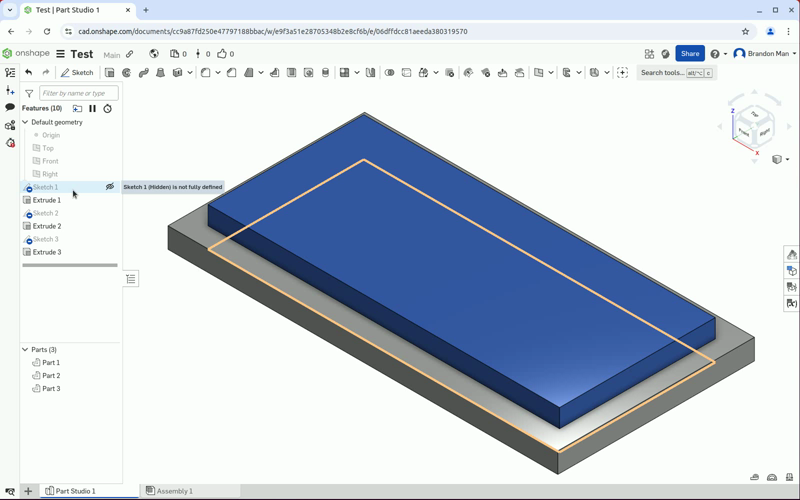
click(73, 189)